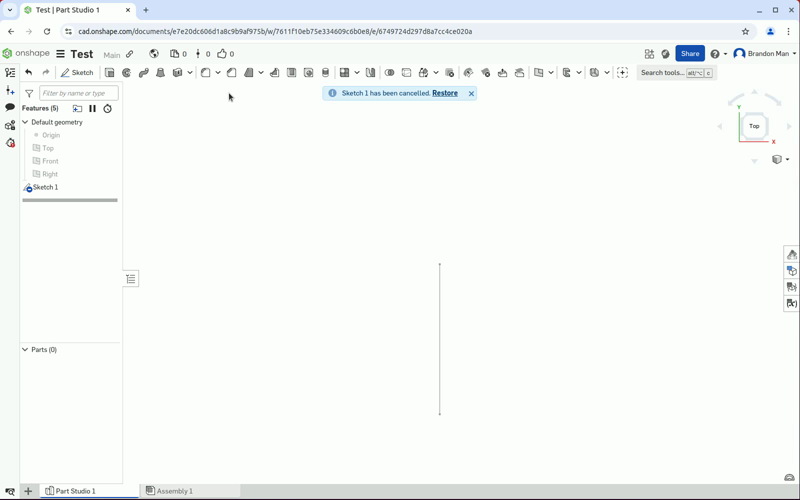
key(shift+h)
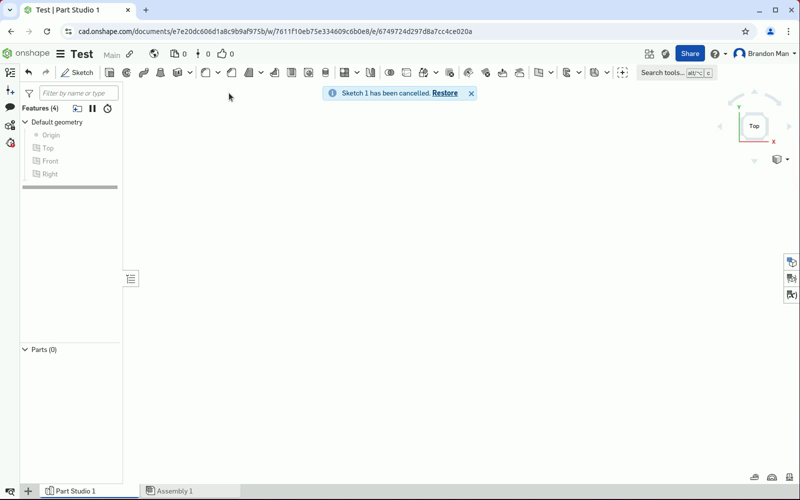
mouse_move(73, 352)
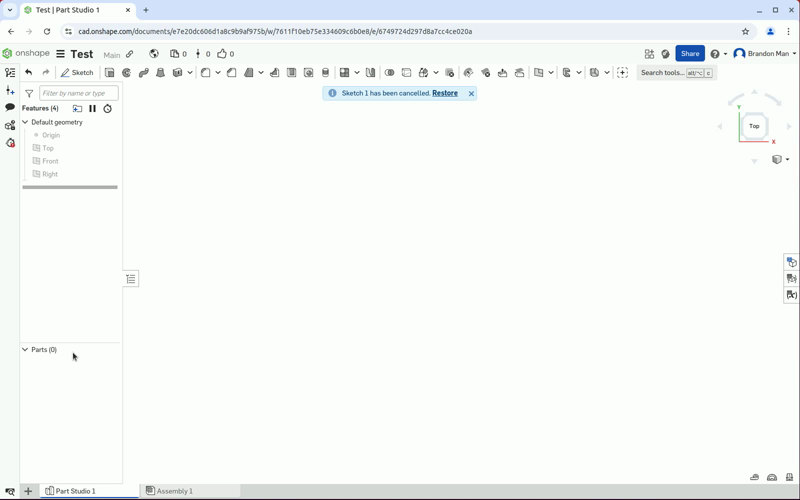
key(y)
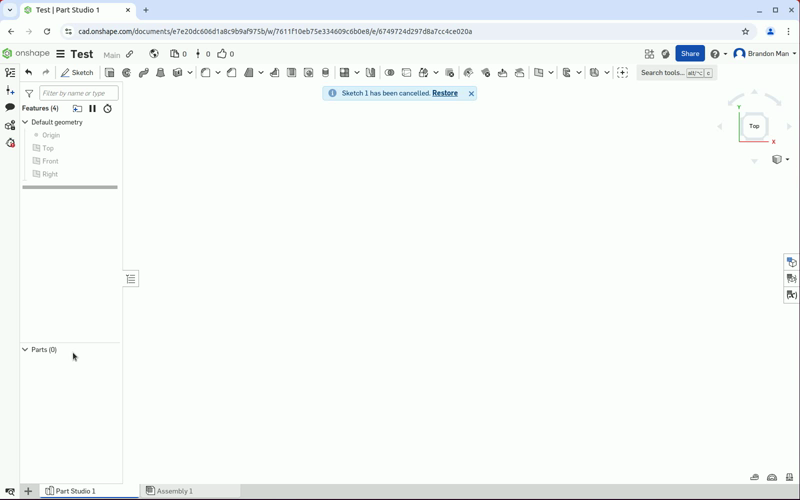
key(shift+p)
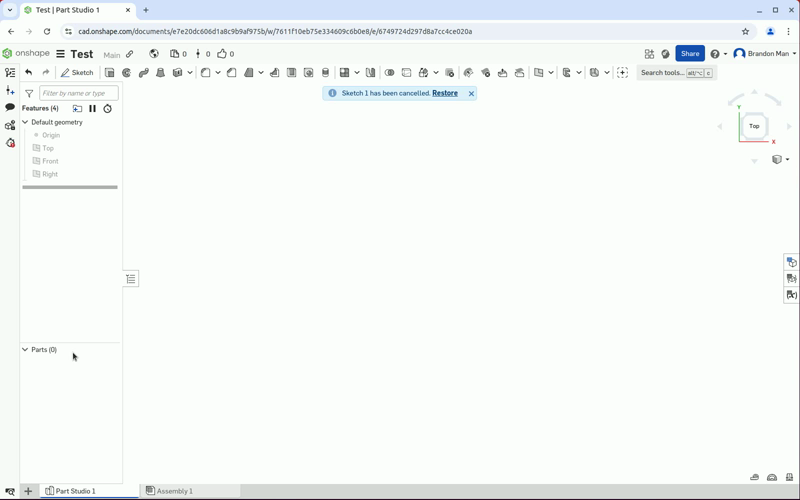
key(space)
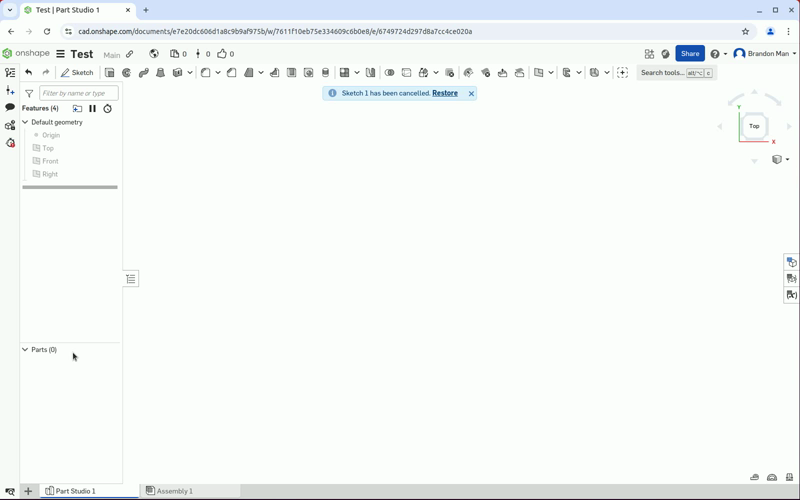
key_down(shift)
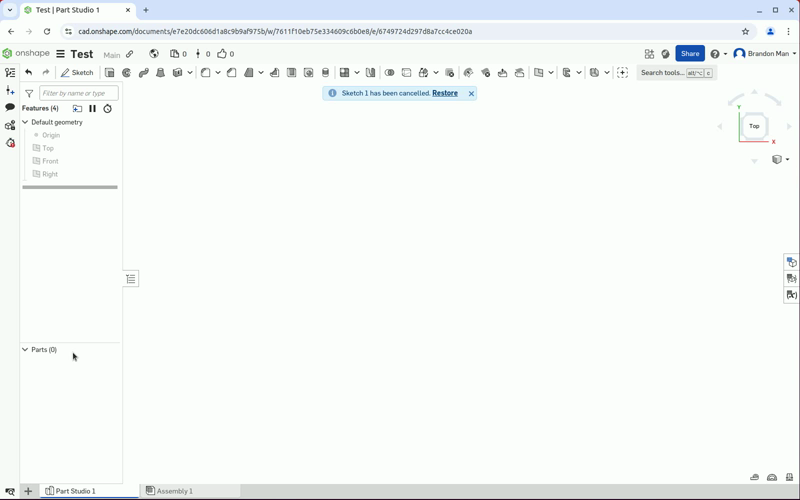
key(up)
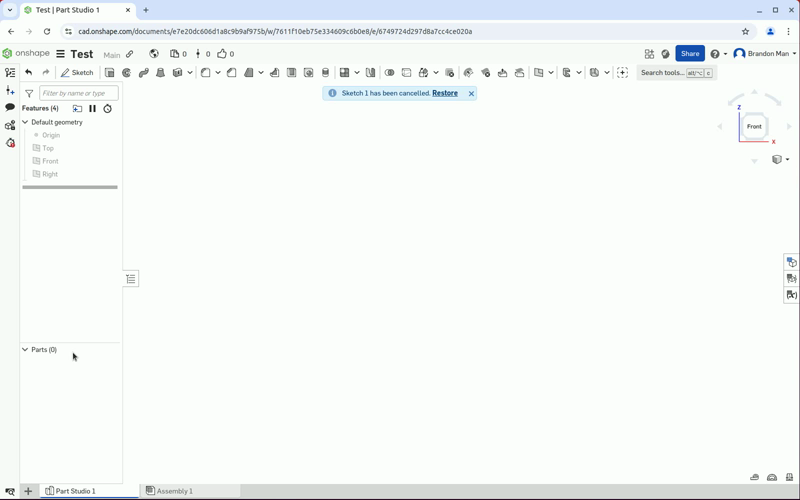
key_up(shift)
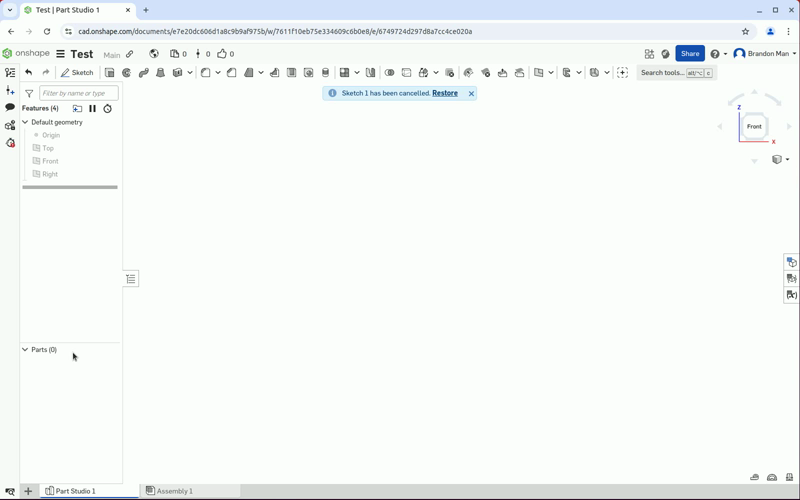
key(space)
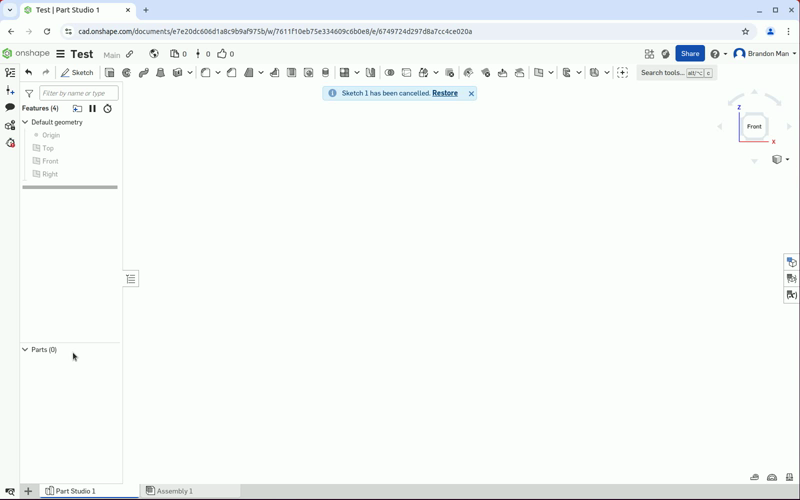
key_down(shift)
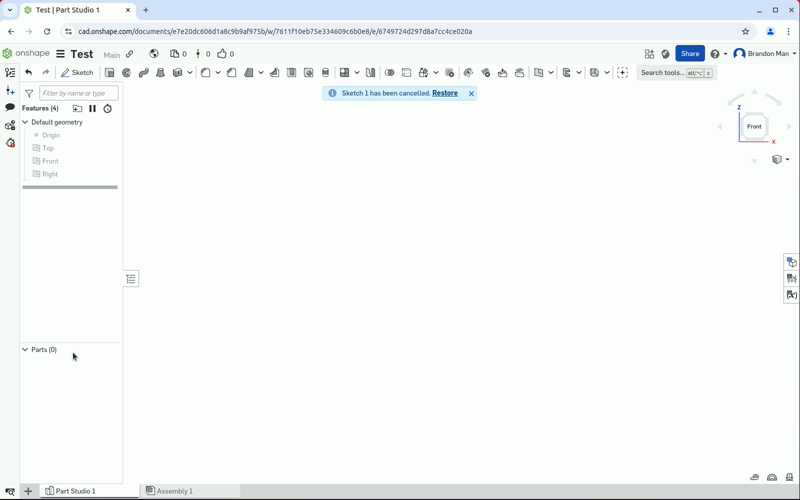
key(left)
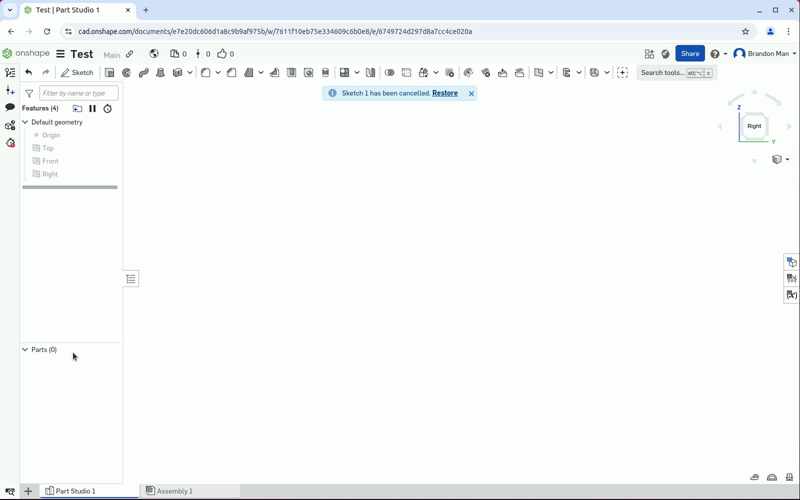
key_up(shift)
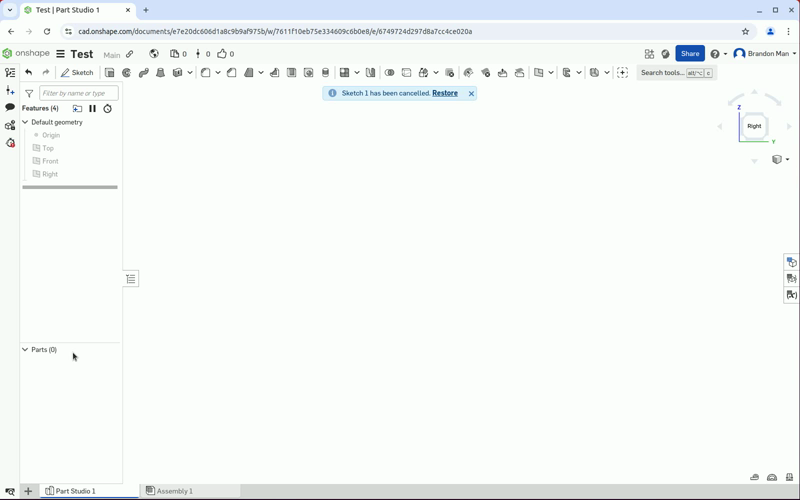
mouse_move(73, 352)
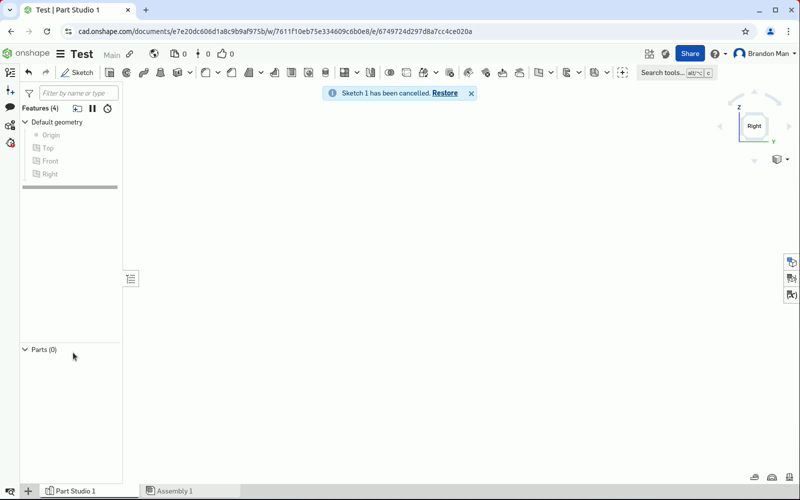
key(shift+y)
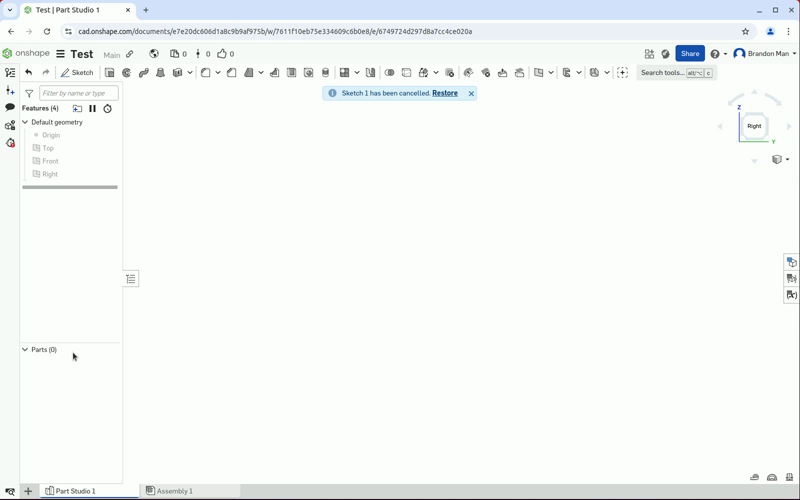
key(shift+s)
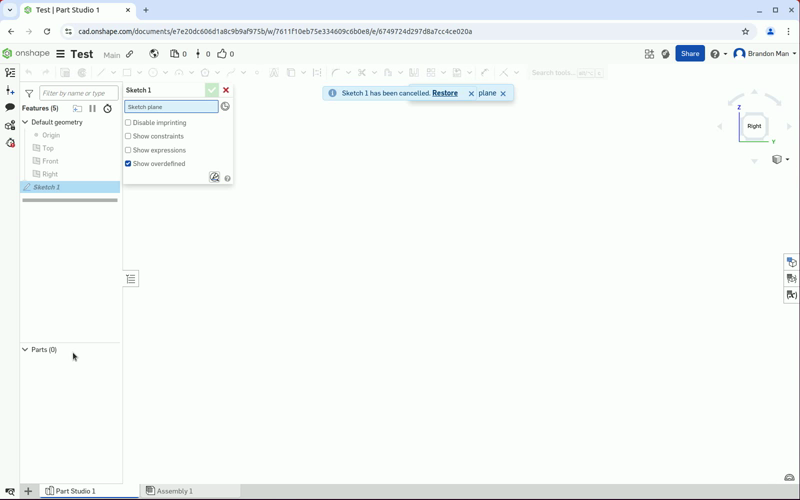
mouse_move(73, 176)
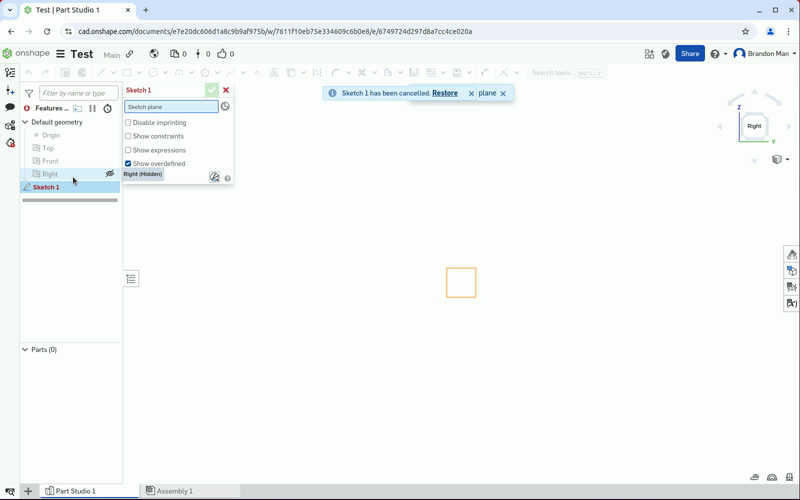
click(73, 176)
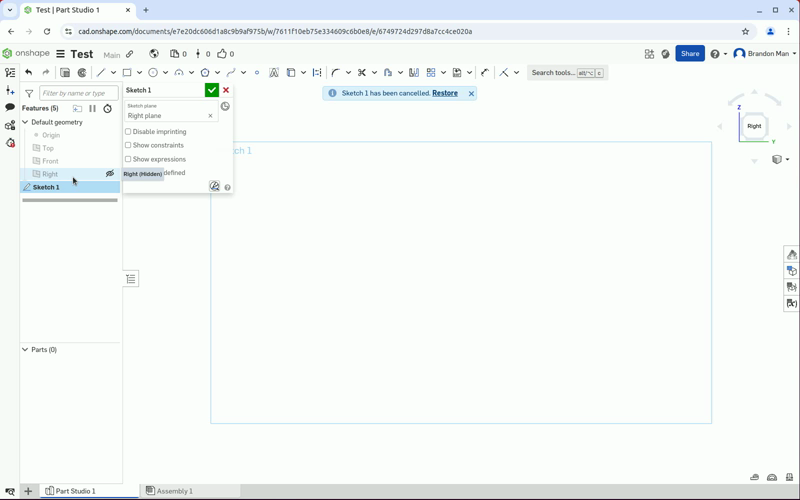
mouse_move(73, 352)
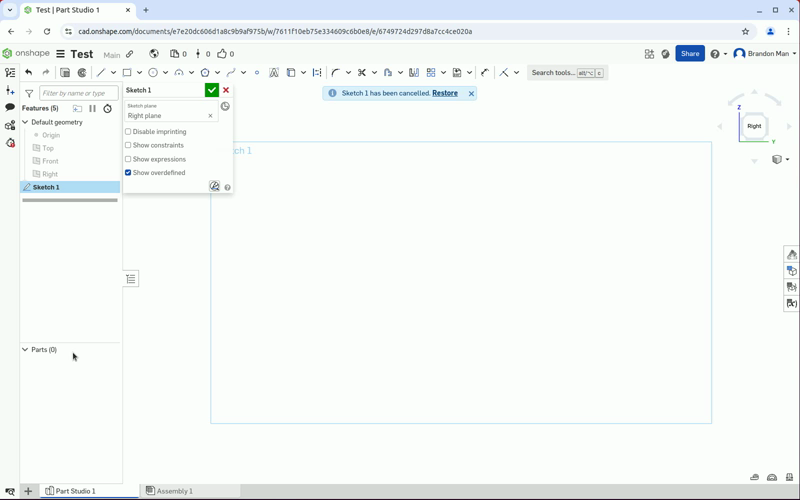
key(y)
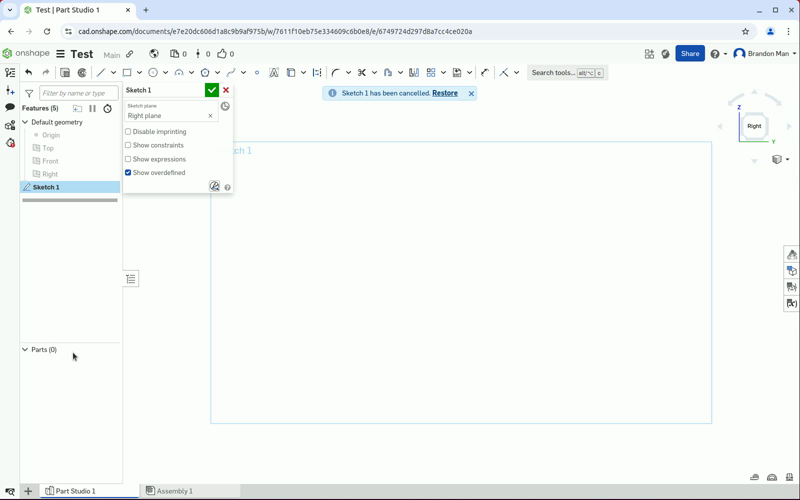
key(c)
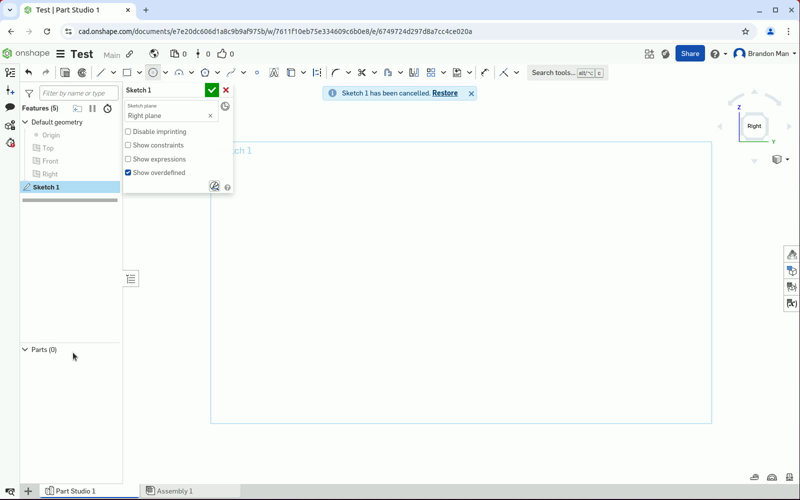
key_down(shift)
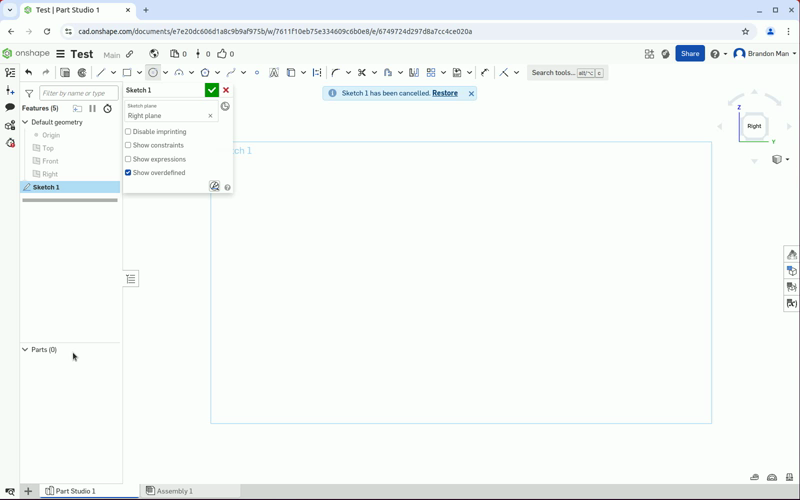
mouse_move(460, 282)
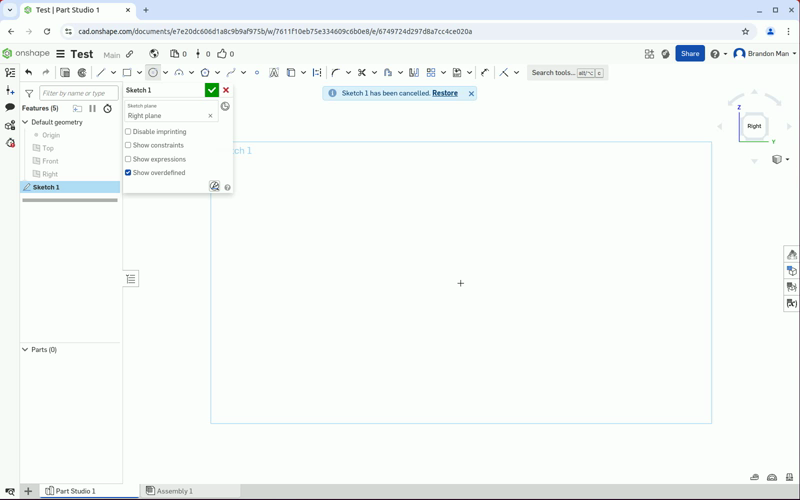
click(460, 282)
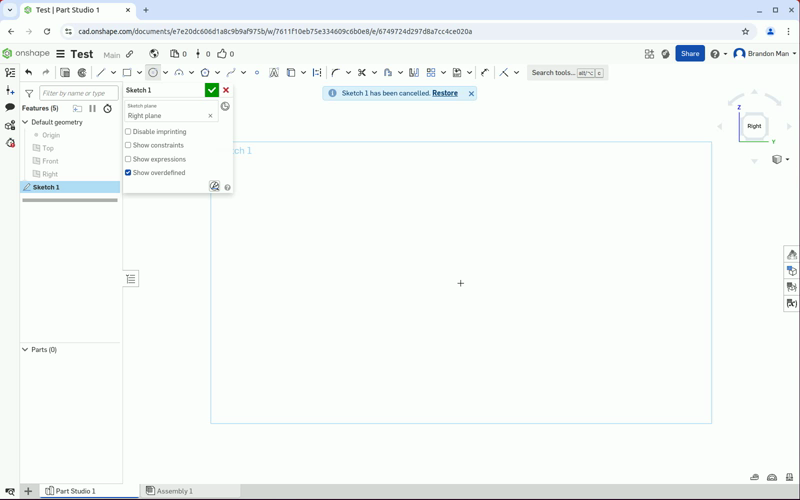
key_up(shift)
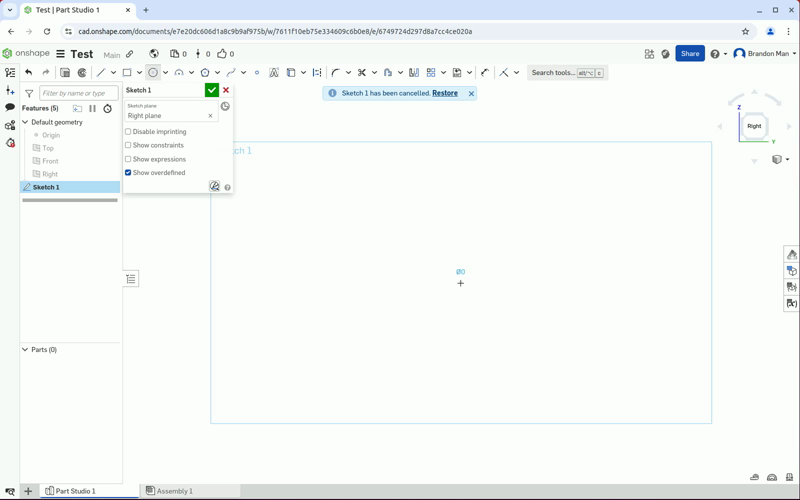
mouse_move(465, 282)
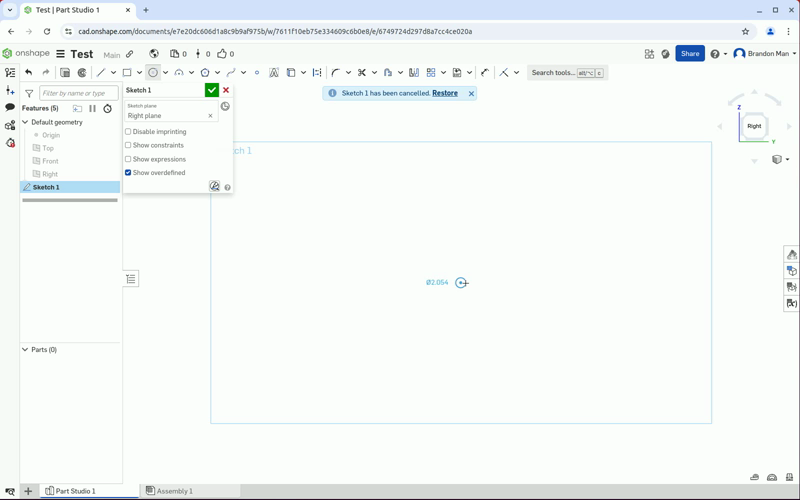
click(465, 282)
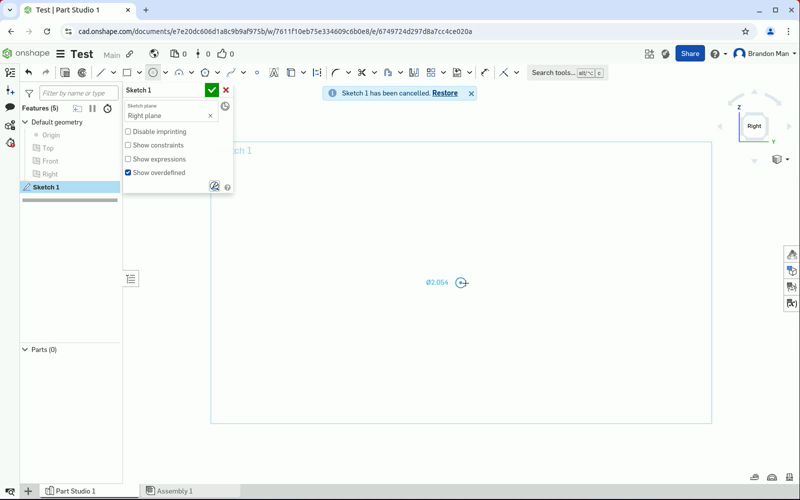
key(esc)
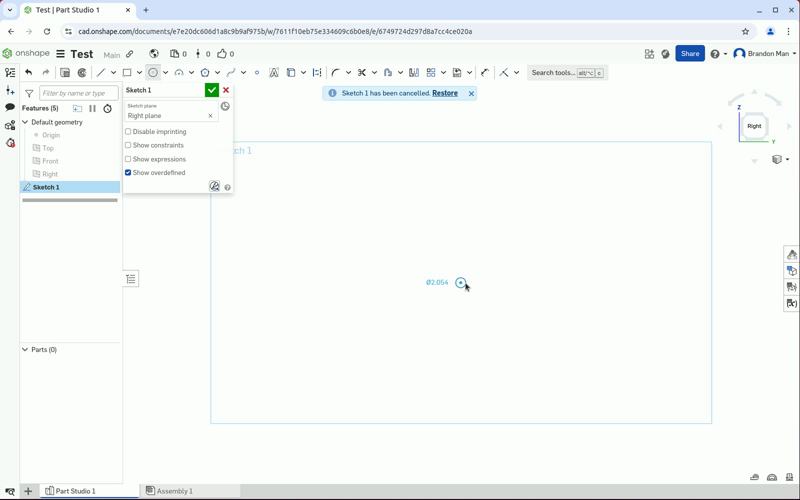
mouse_move(462, 286)
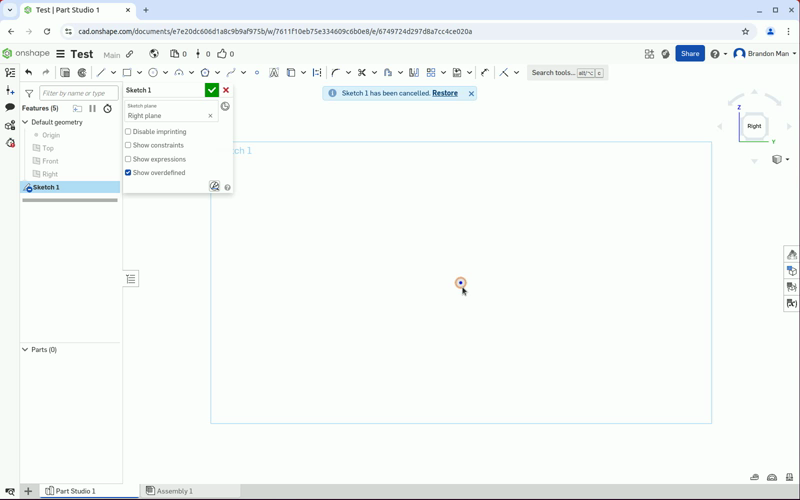
scroll(6)
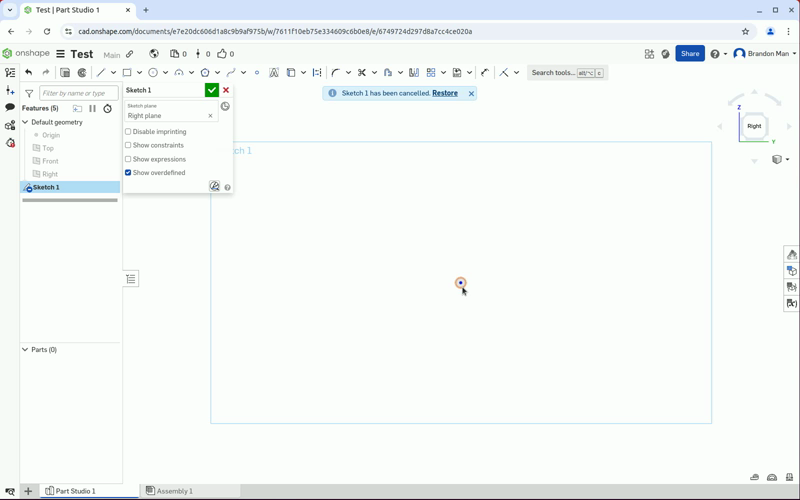
scroll(6)
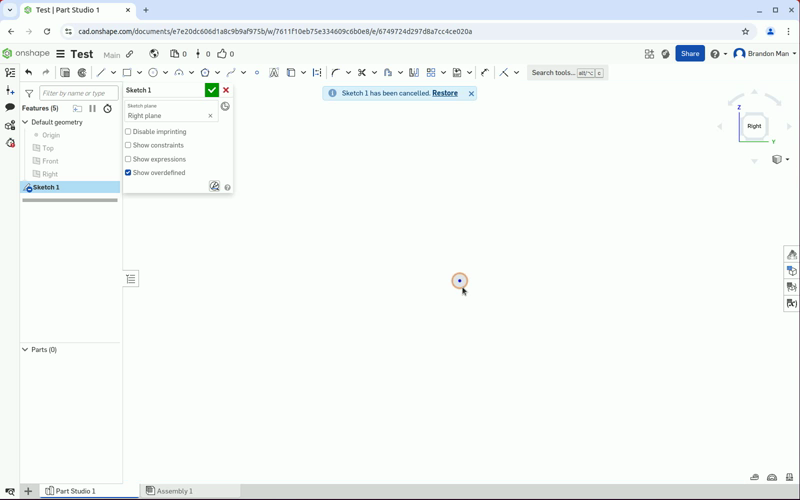
scroll(6)
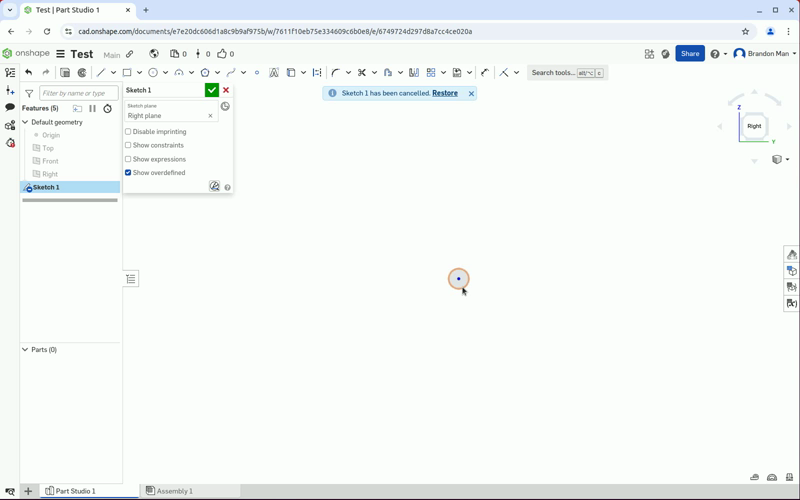
scroll(6)
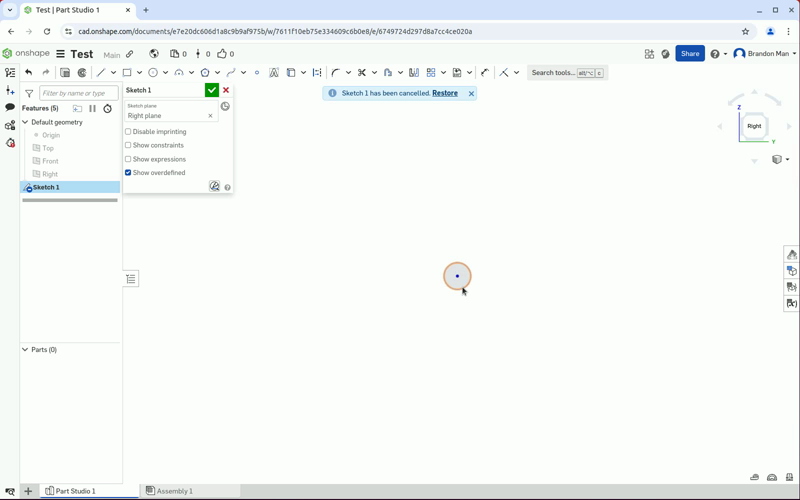
scroll(6)
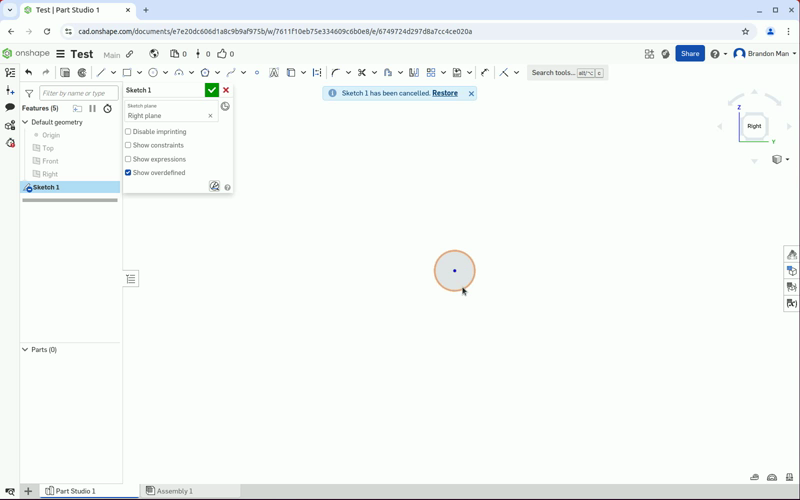
scroll(6)
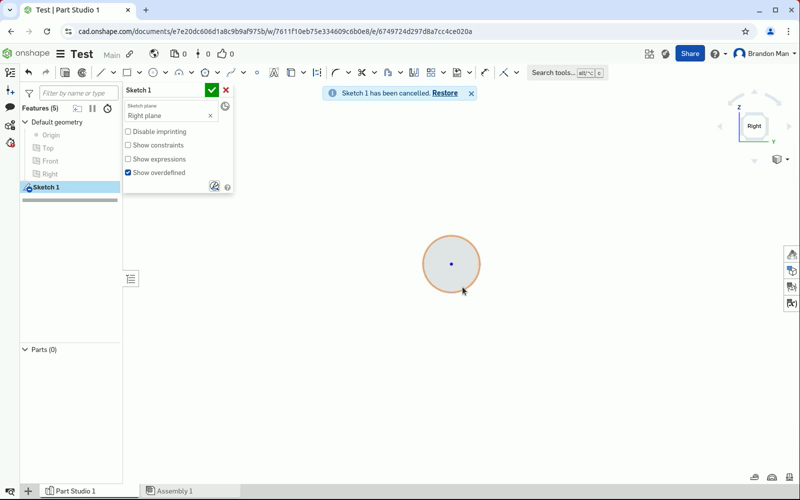
scroll(6)
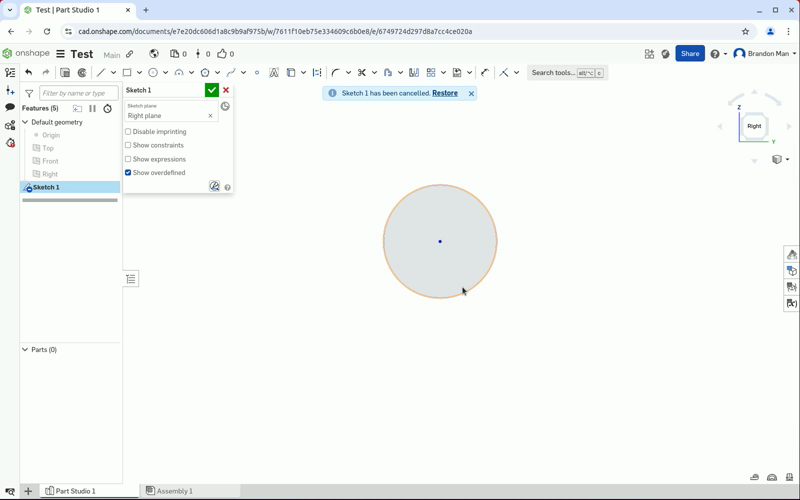
click(462, 286)
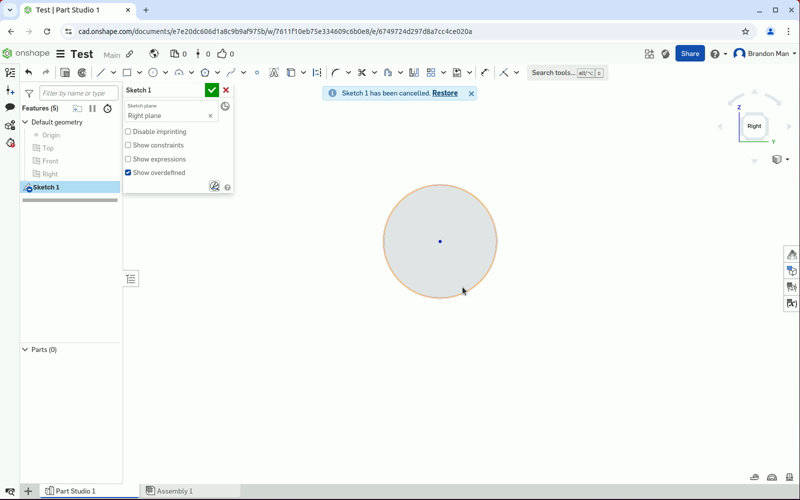
scroll(-6)
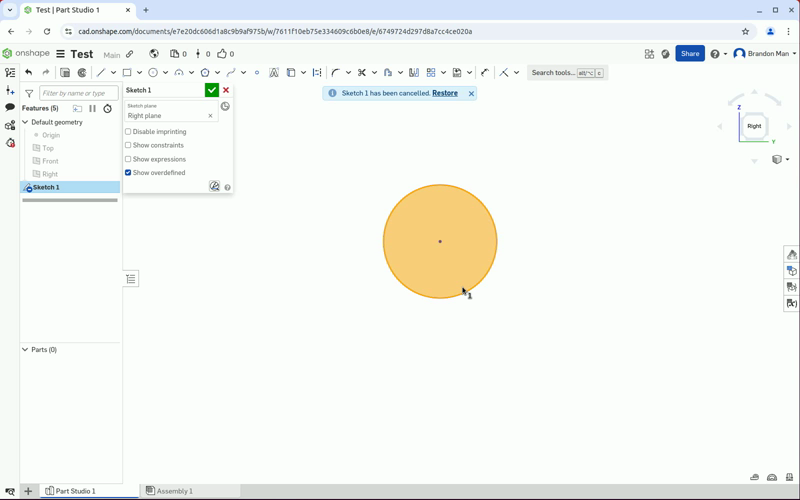
scroll(-6)
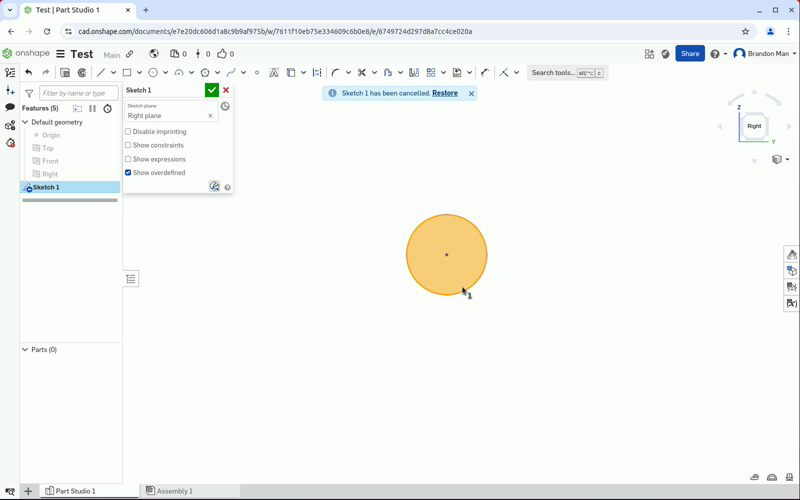
scroll(-6)
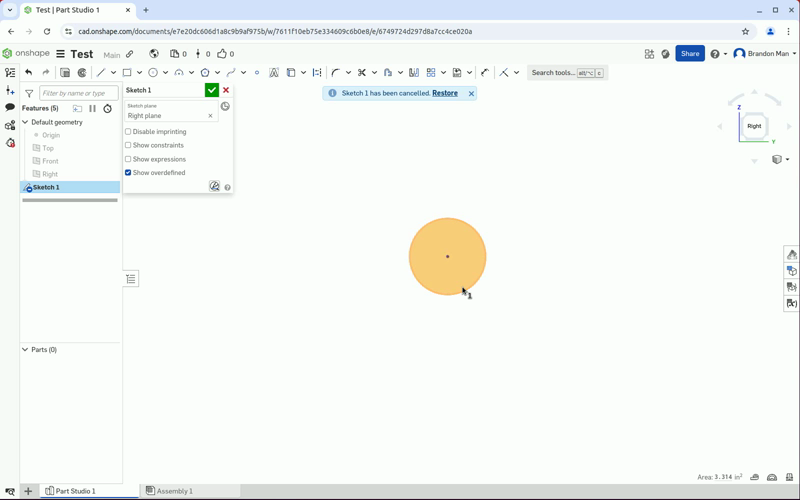
scroll(-6)
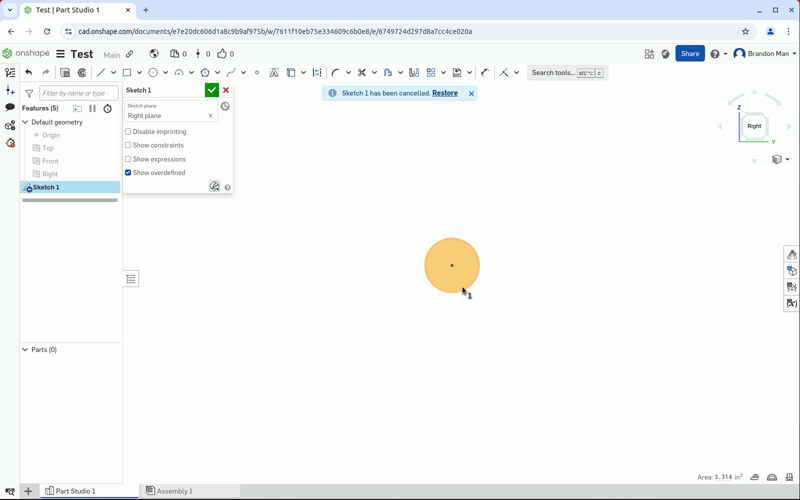
scroll(-6)
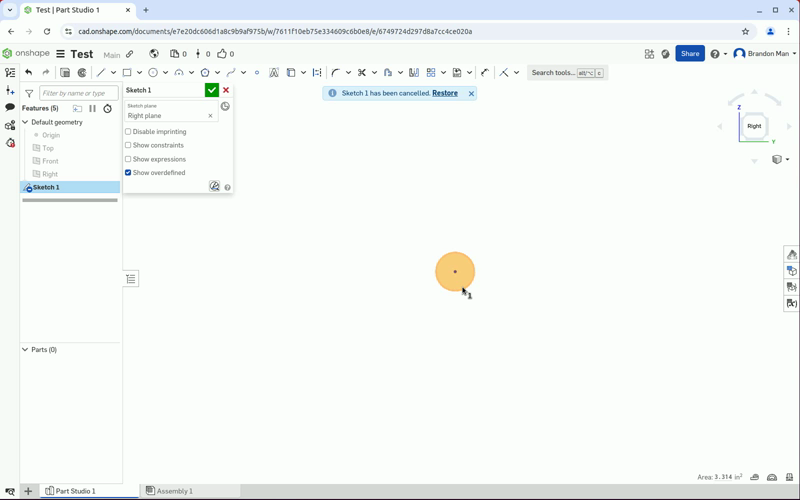
scroll(-6)
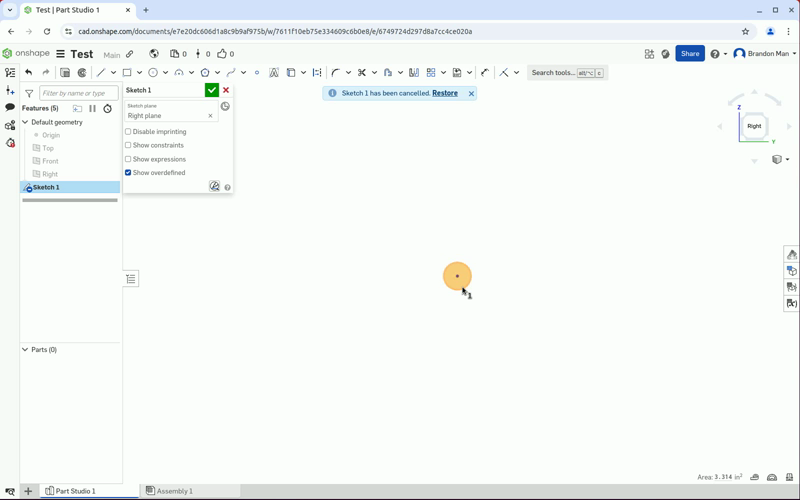
scroll(-6)
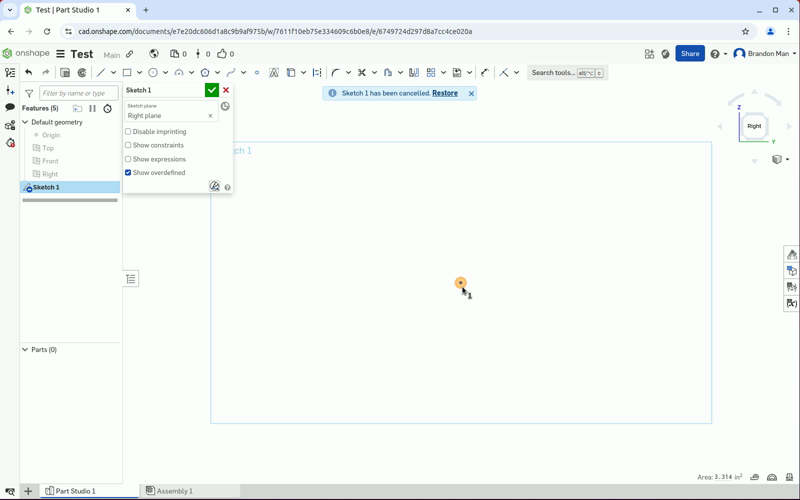
mouse_move(73, 352)
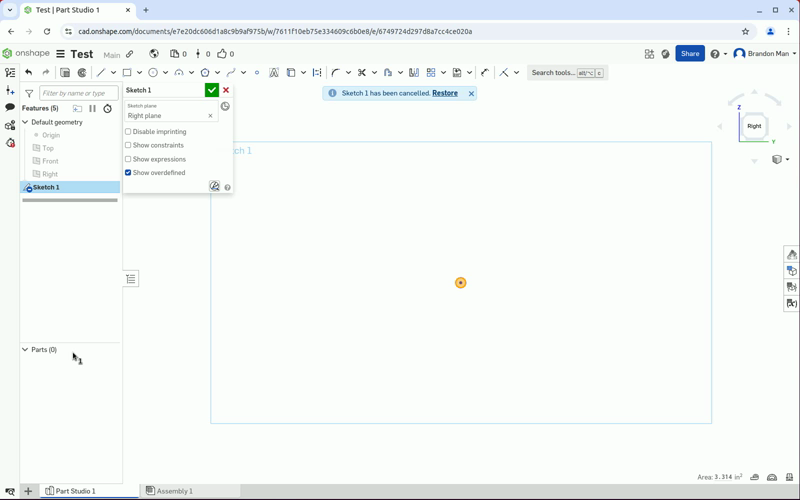
key(shift+y)
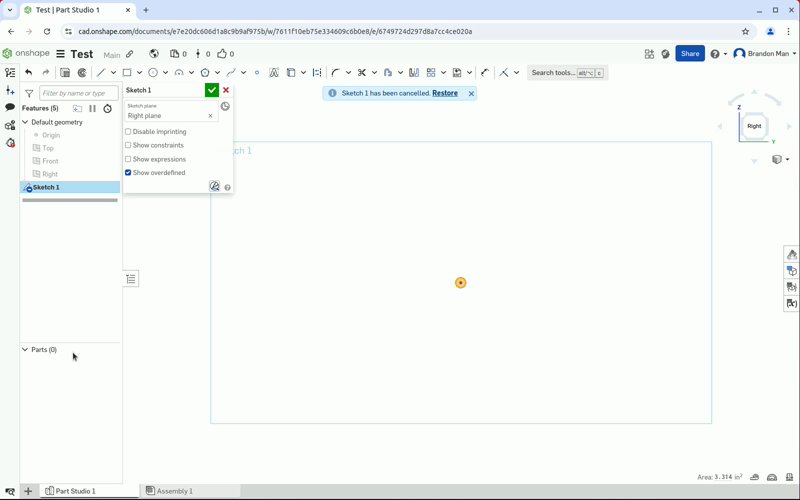
key(shift+e)
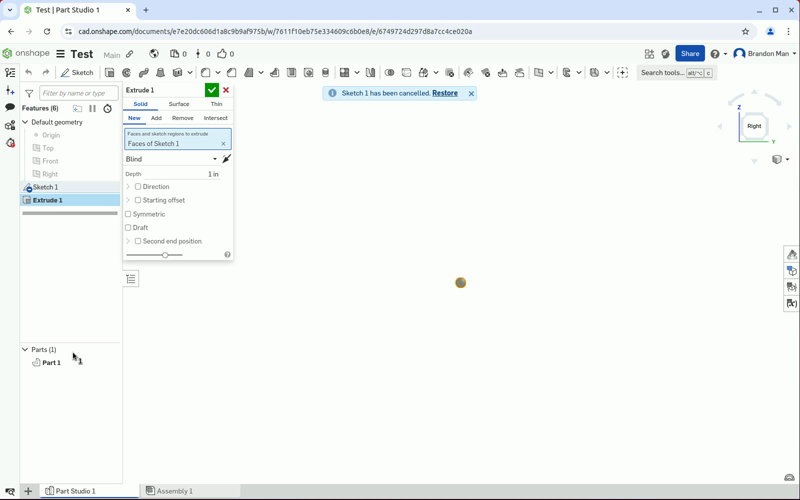
mouse_move(143, 106)
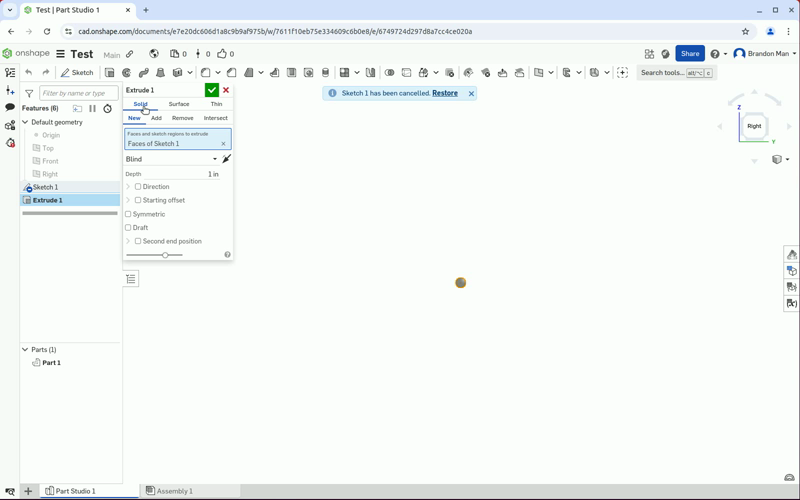
click(143, 106)
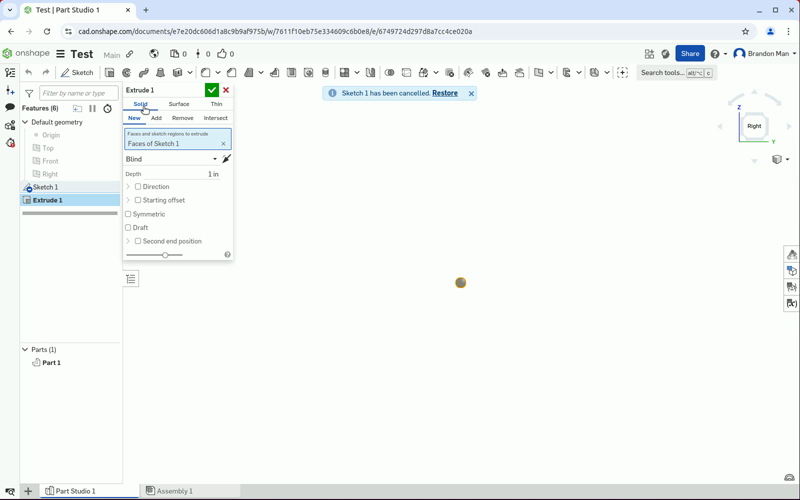
mouse_move(137, 120)
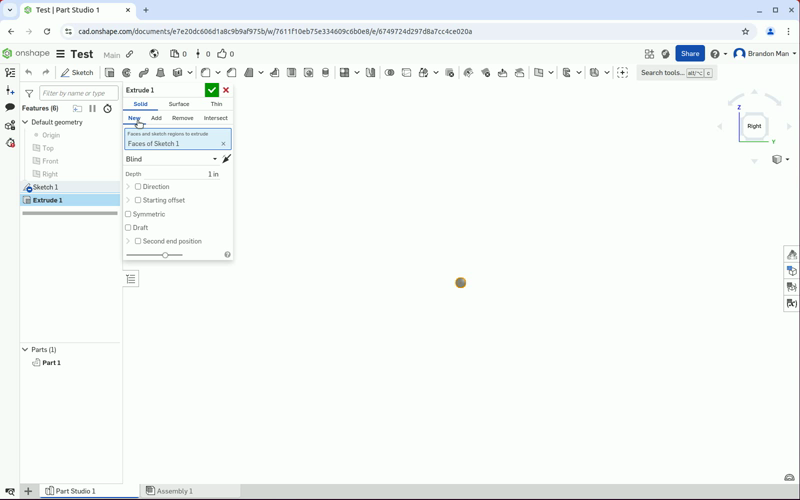
click(137, 120)
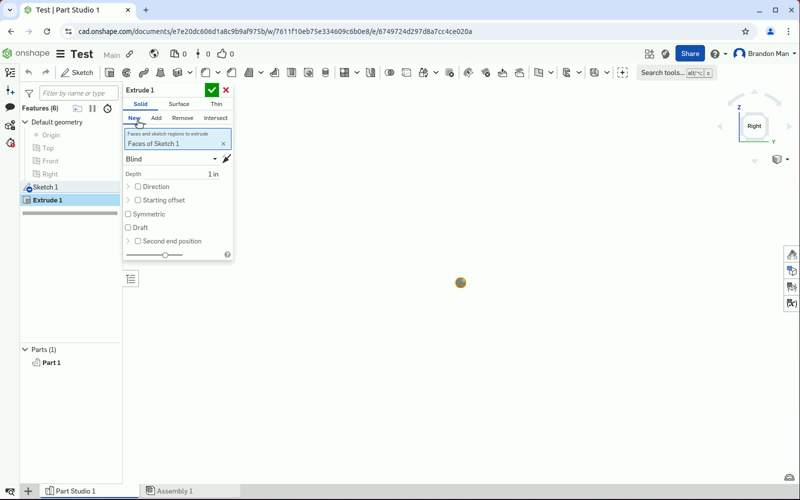
key(tab, 4)
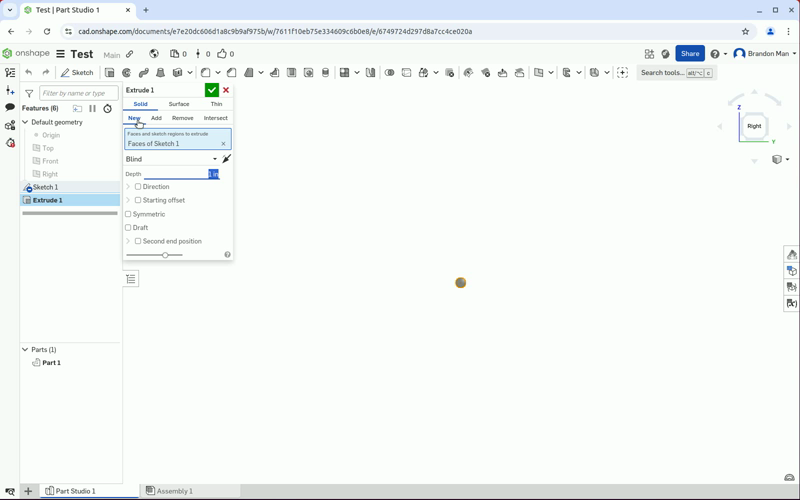
text(23.108)
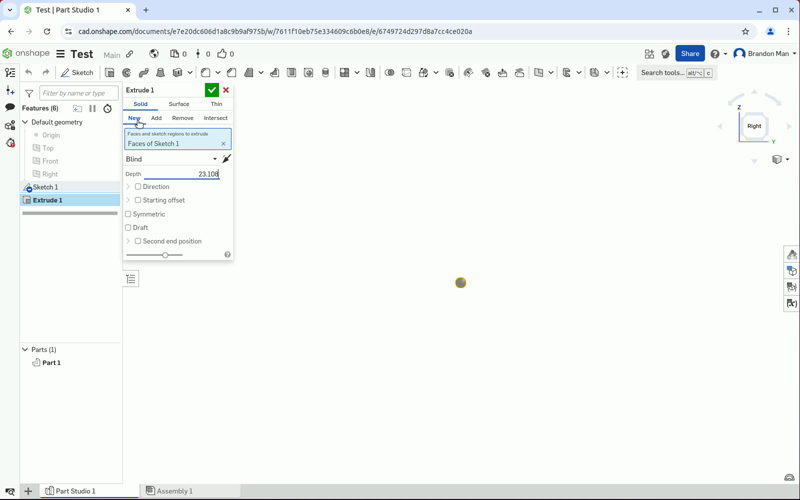
key(enter)
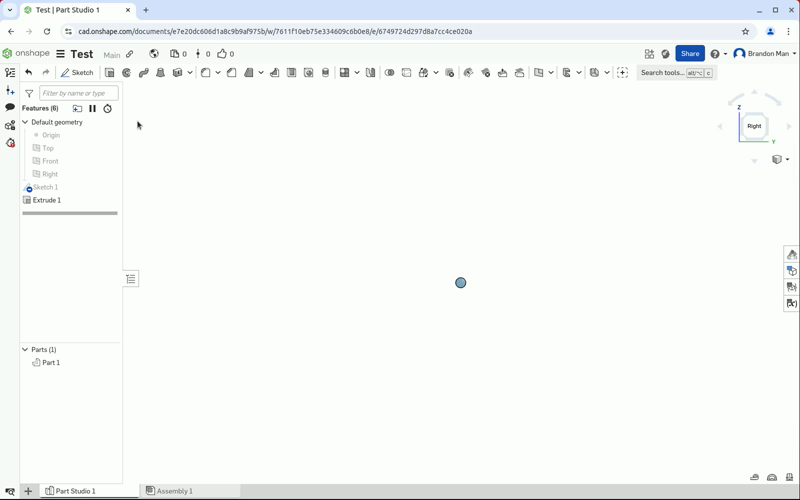
key(shift+h)
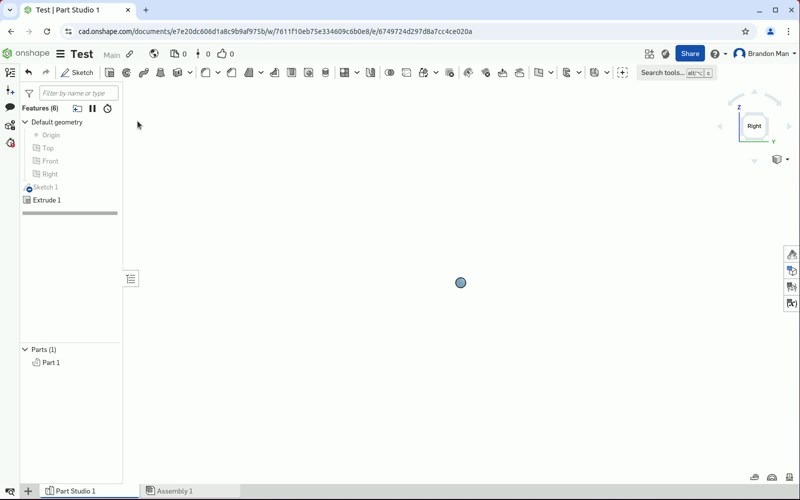
key(shift+h)
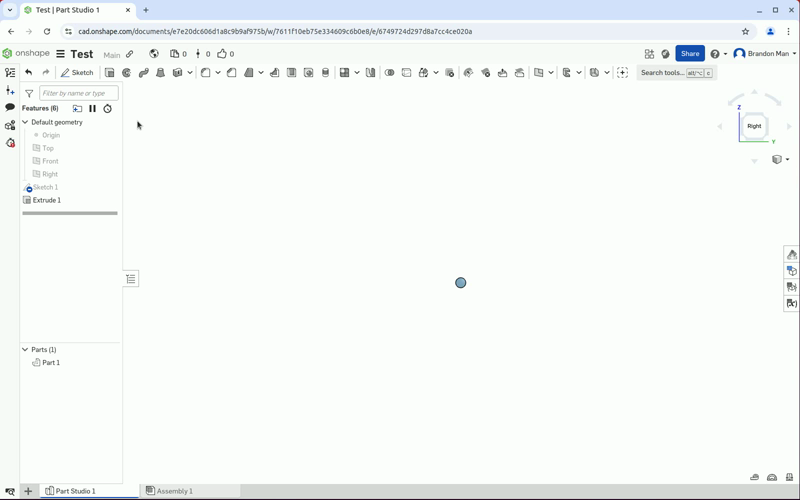
mouse_move(73, 189)
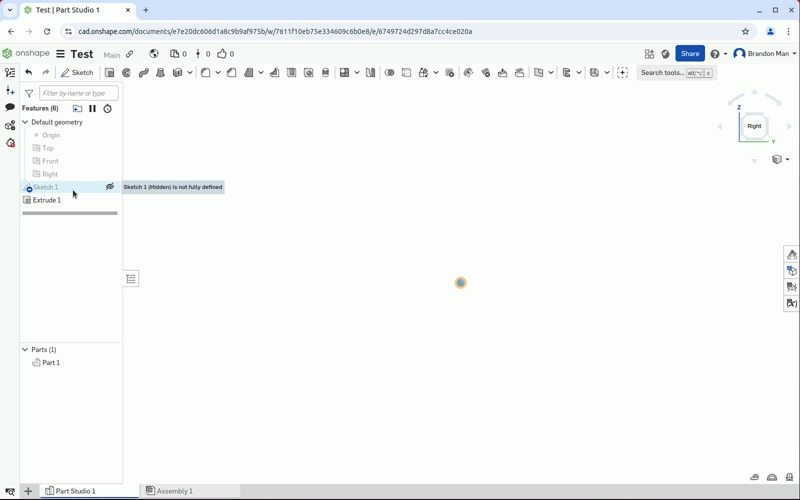
click(73, 189)
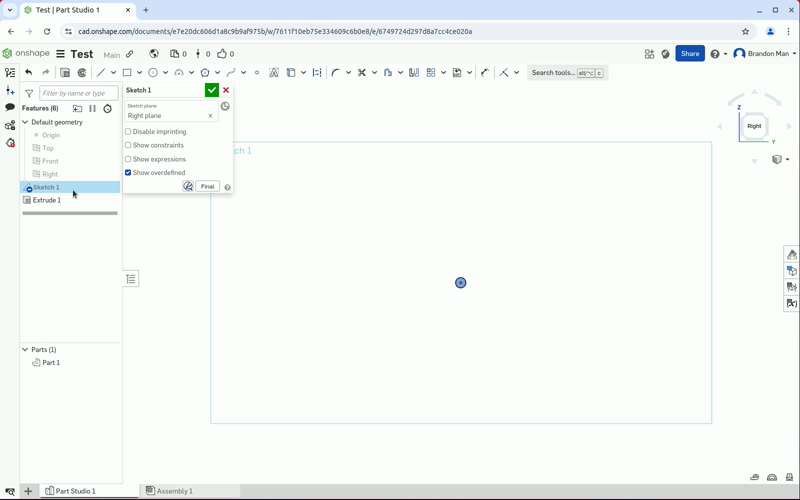
mouse_move(229, 92)
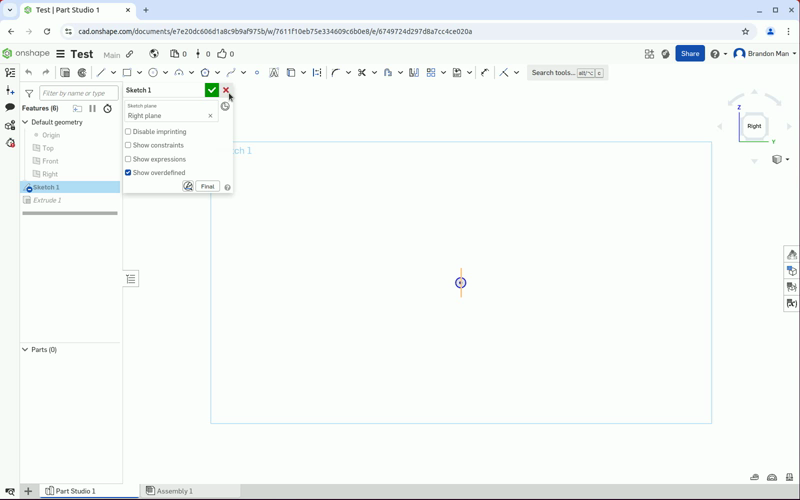
click(229, 92)
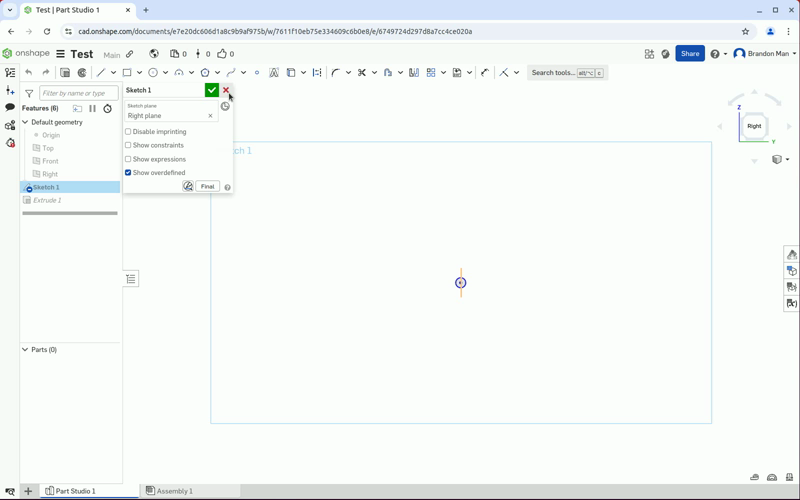
key(shift+s)
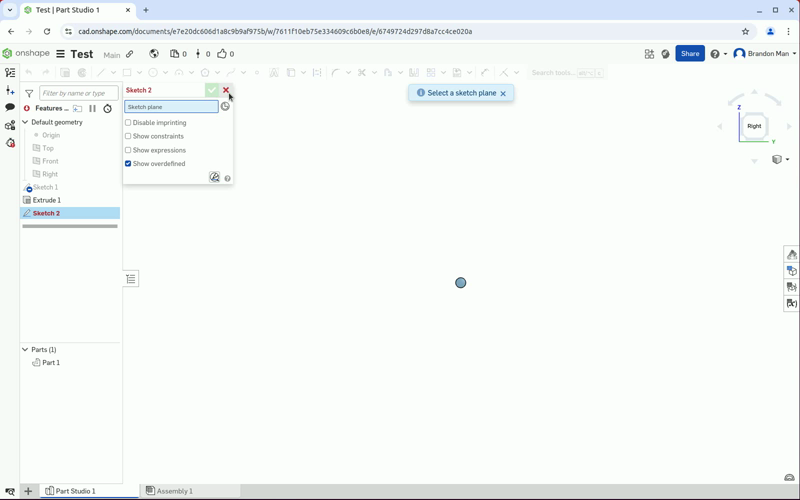
mouse_move(73, 176)
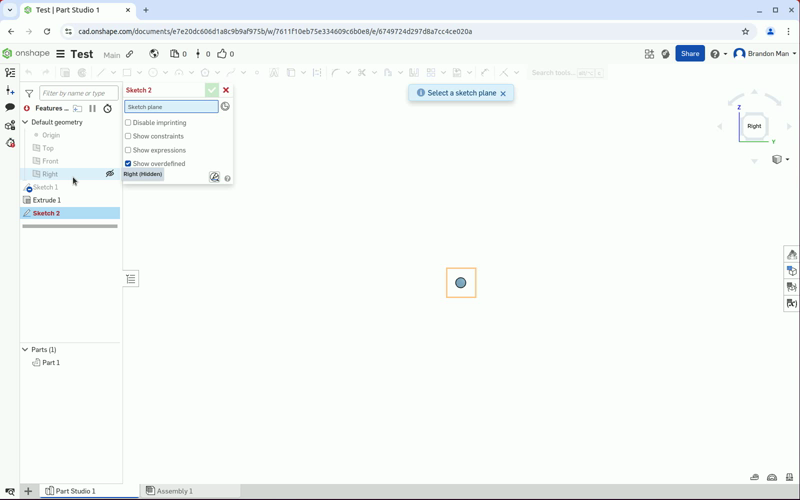
click(73, 176)
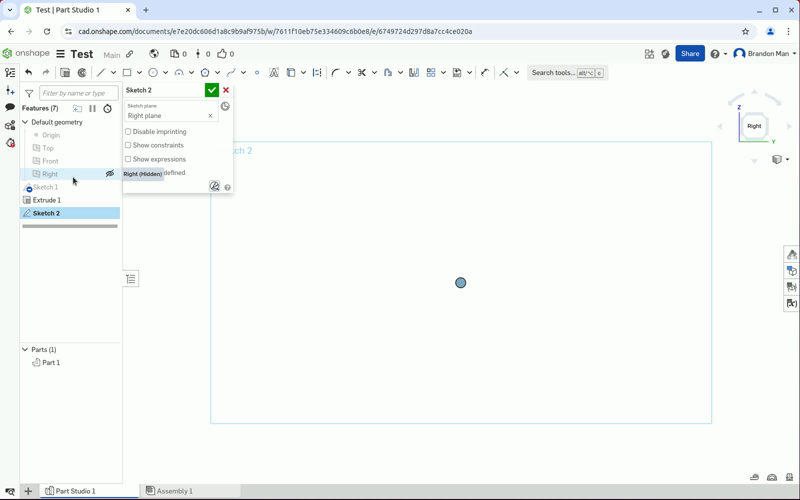
mouse_move(73, 352)
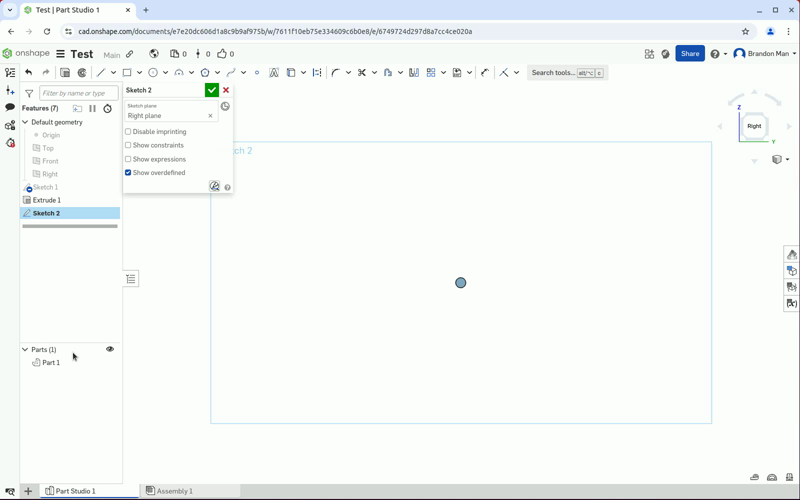
key(y)
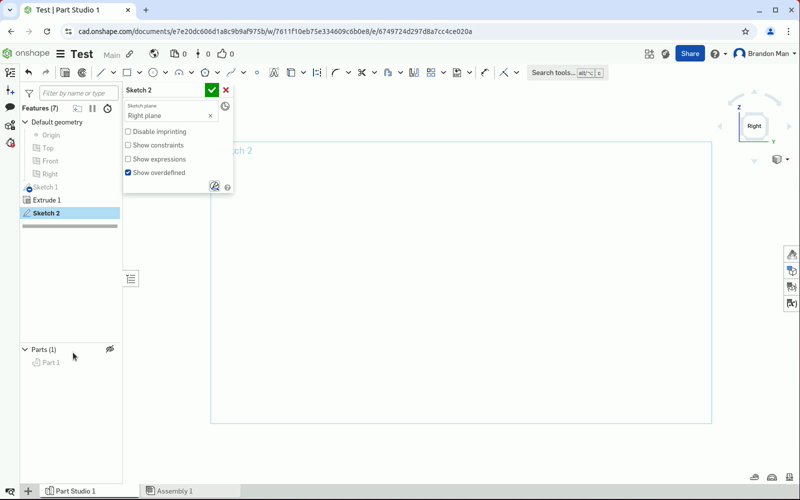
key(c)
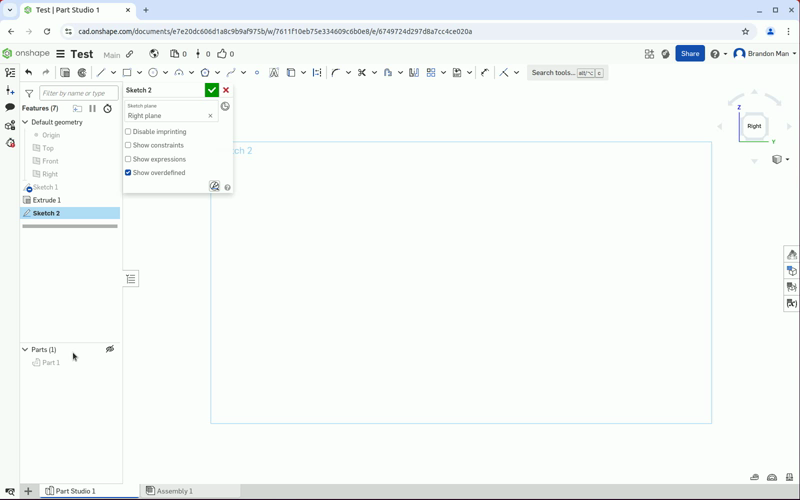
key_down(shift)
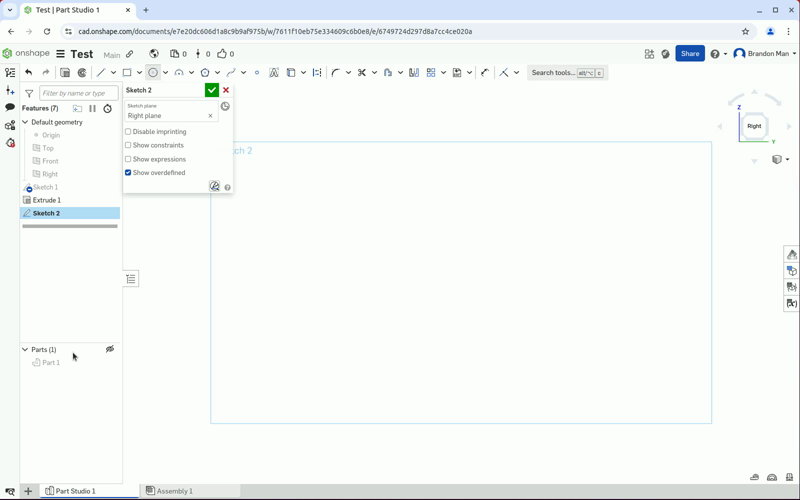
mouse_move(460, 282)
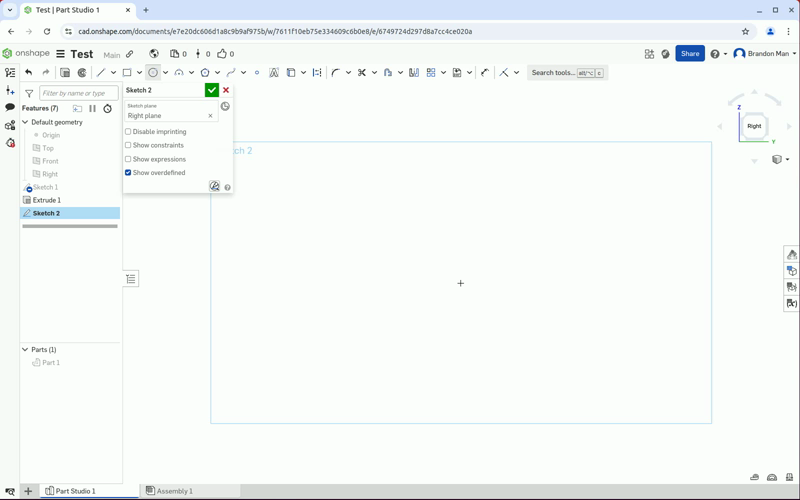
click(460, 282)
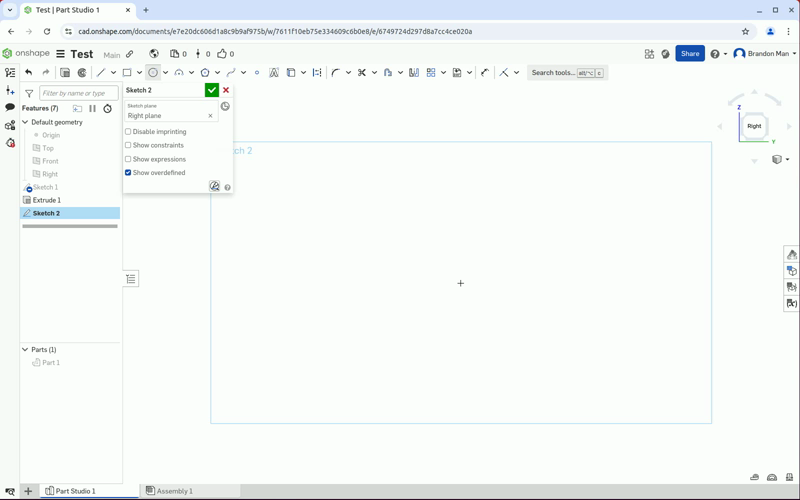
key_up(shift)
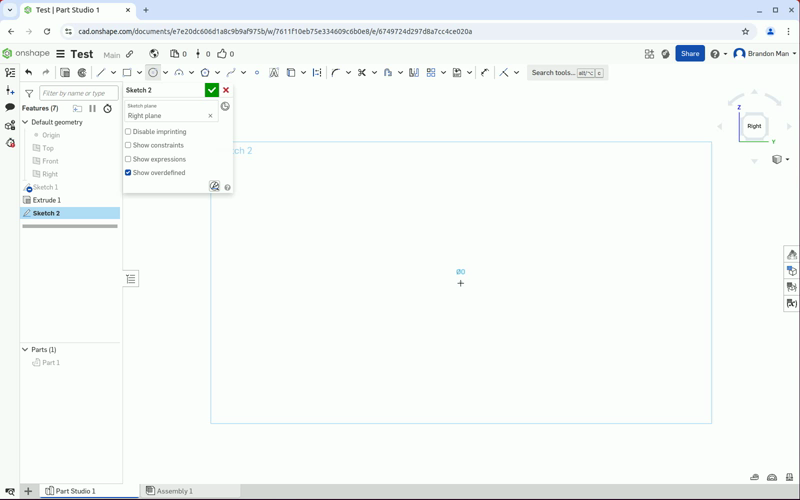
mouse_move(465, 282)
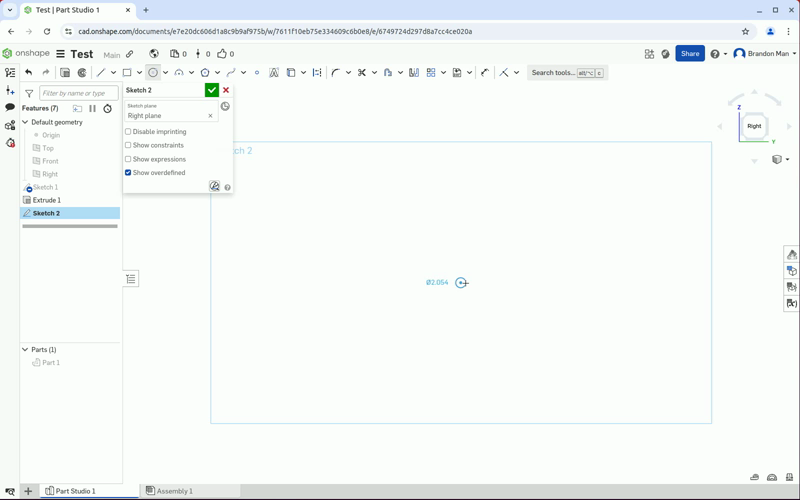
click(465, 282)
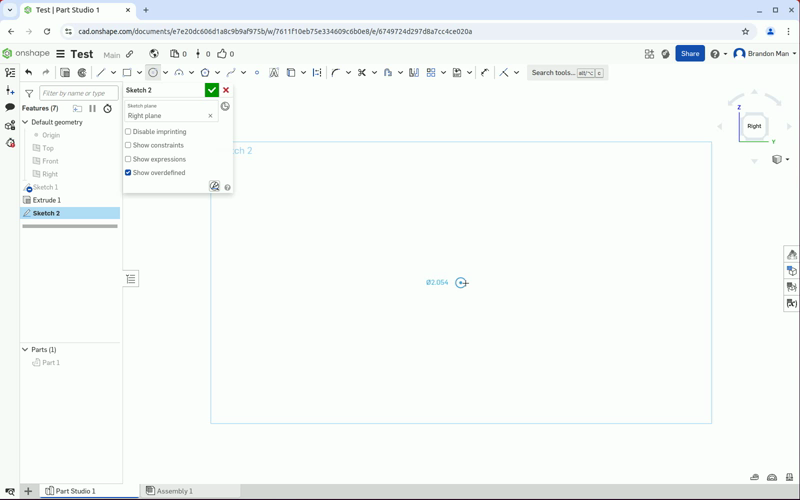
key(esc)
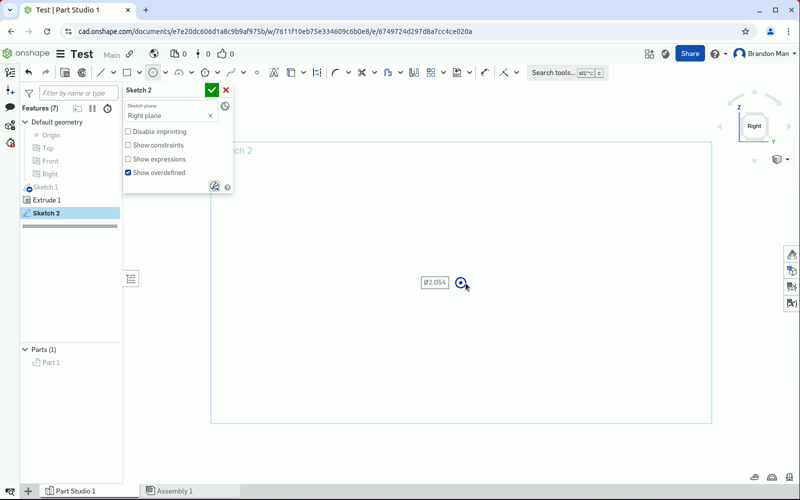
mouse_move(460, 287)
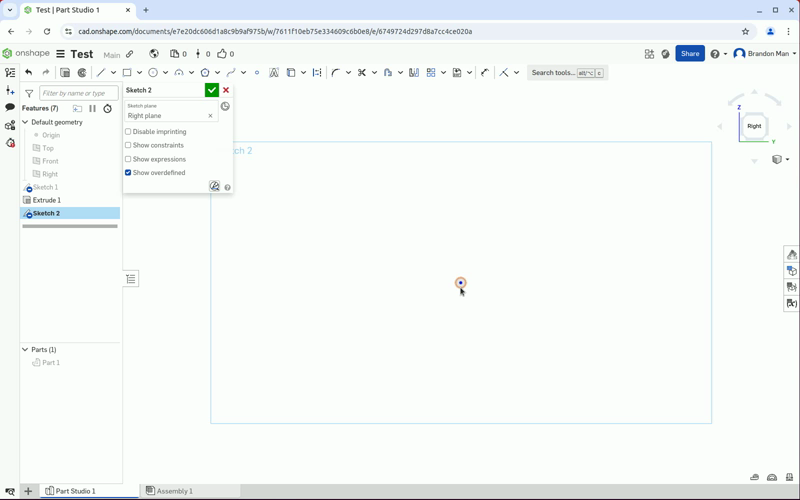
scroll(6)
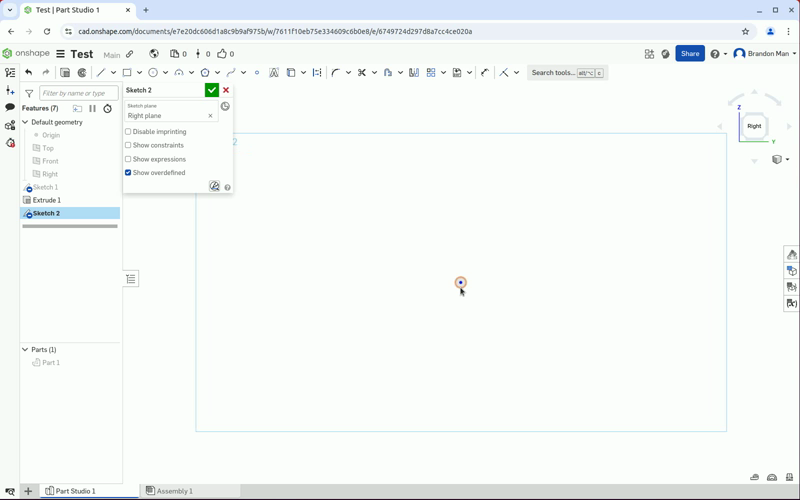
scroll(6)
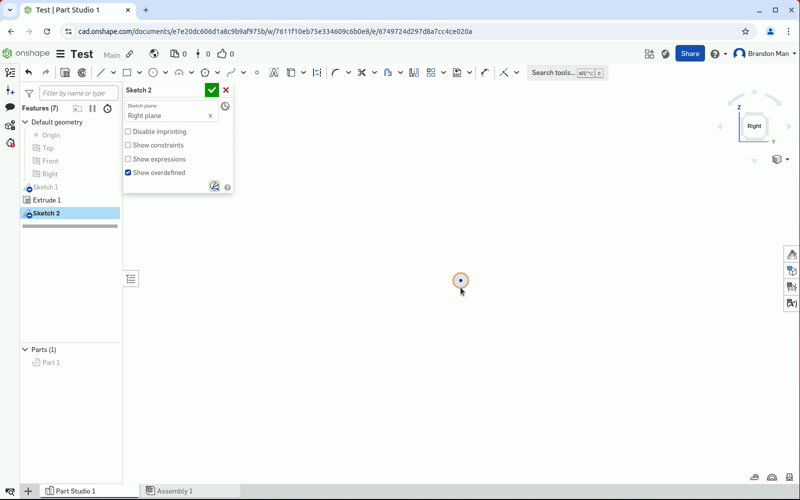
scroll(6)
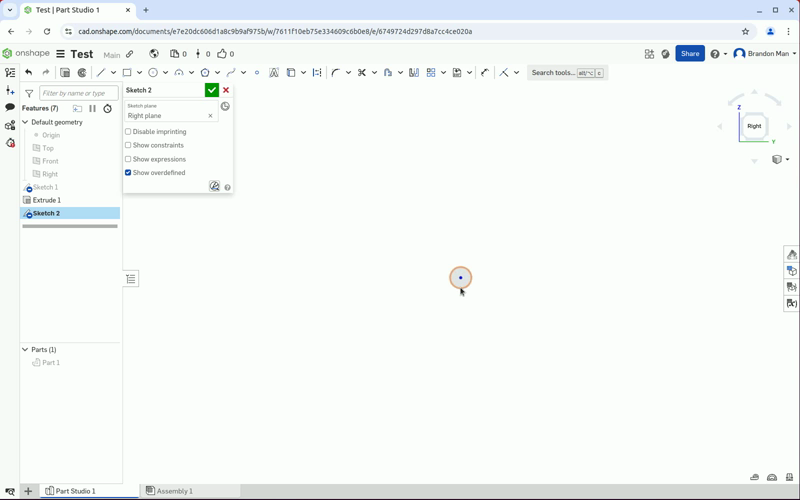
scroll(6)
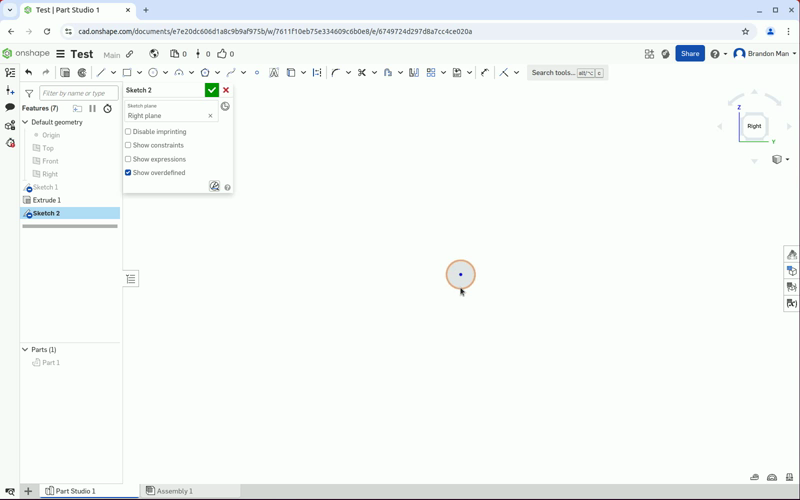
scroll(6)
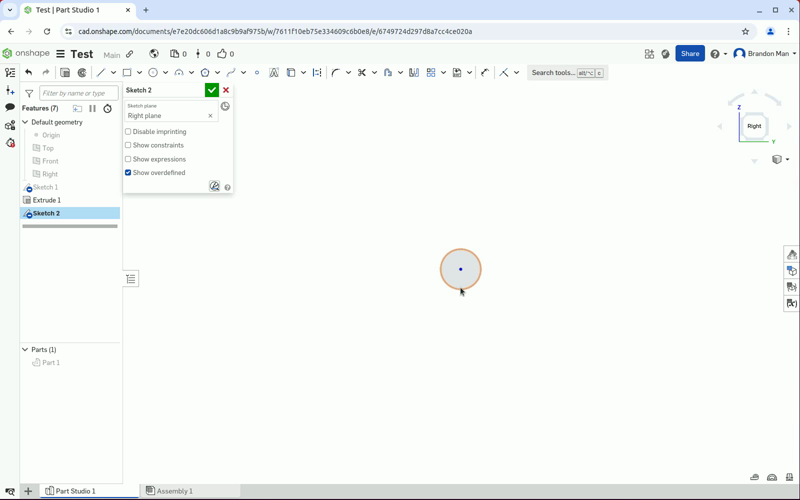
scroll(6)
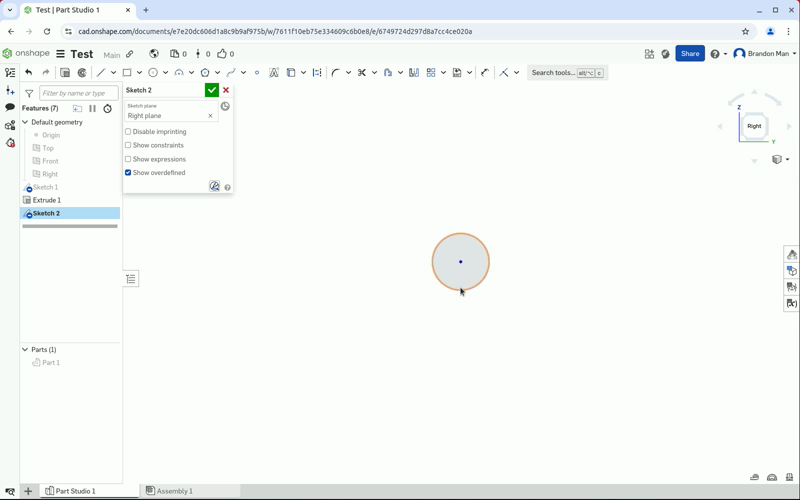
scroll(6)
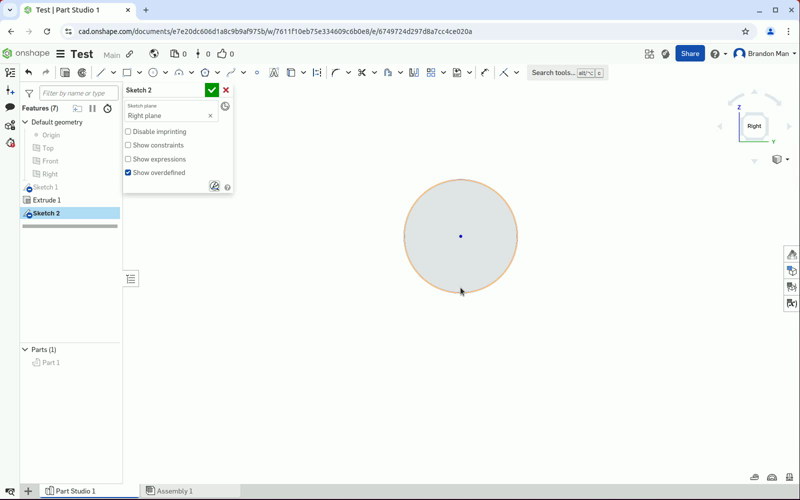
click(460, 287)
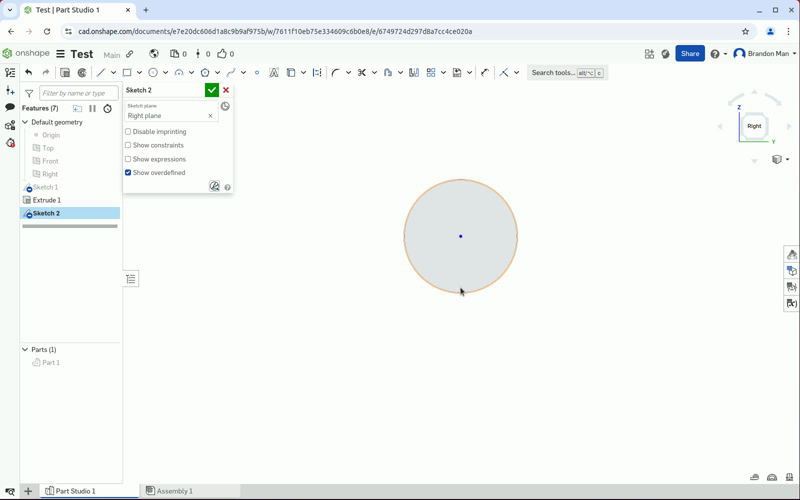
scroll(-6)
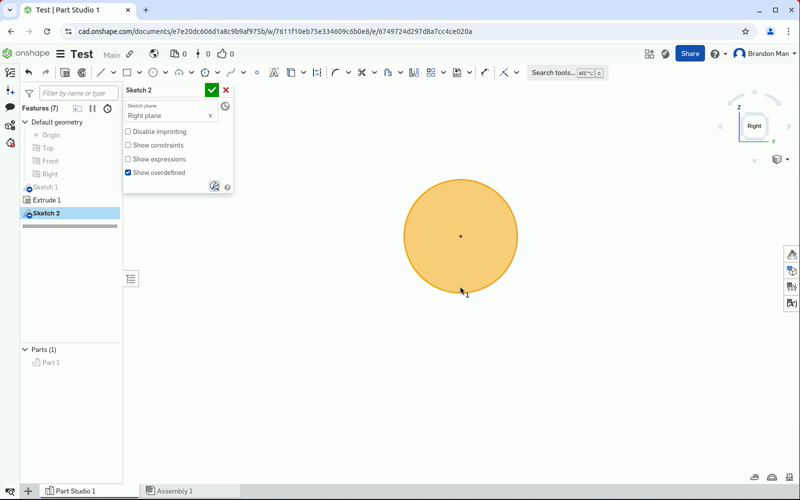
scroll(-6)
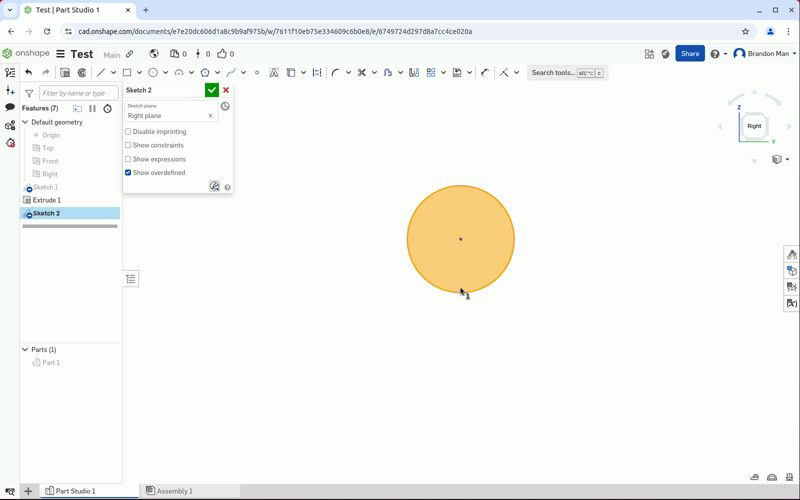
scroll(-6)
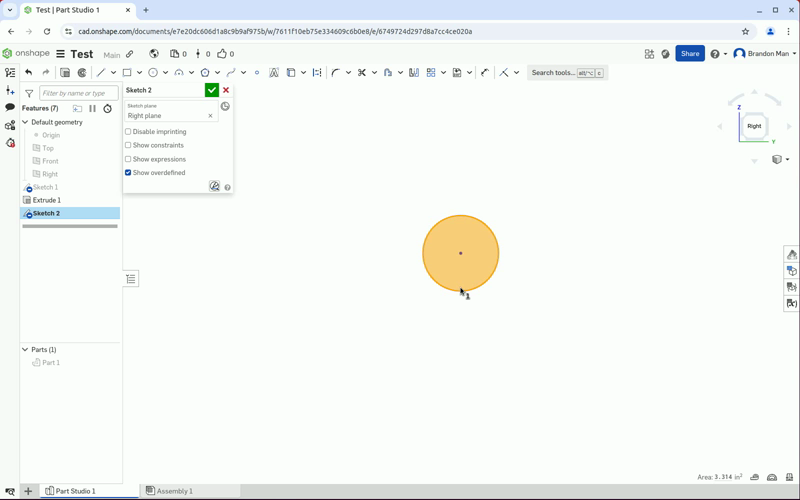
scroll(-6)
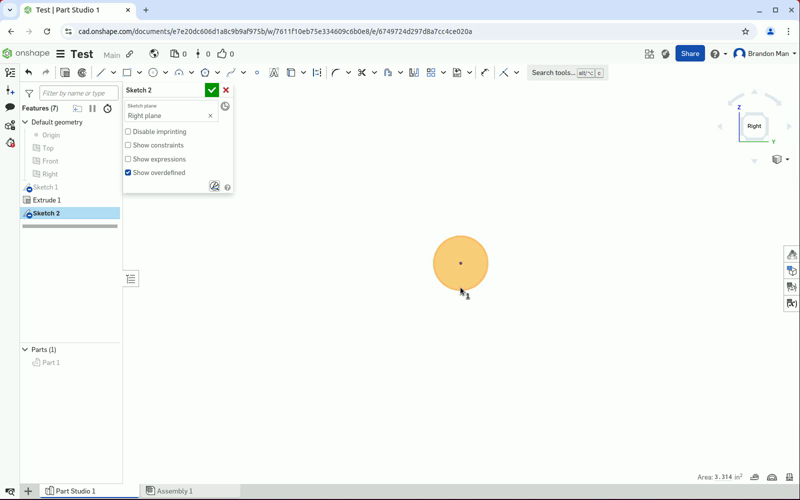
scroll(-6)
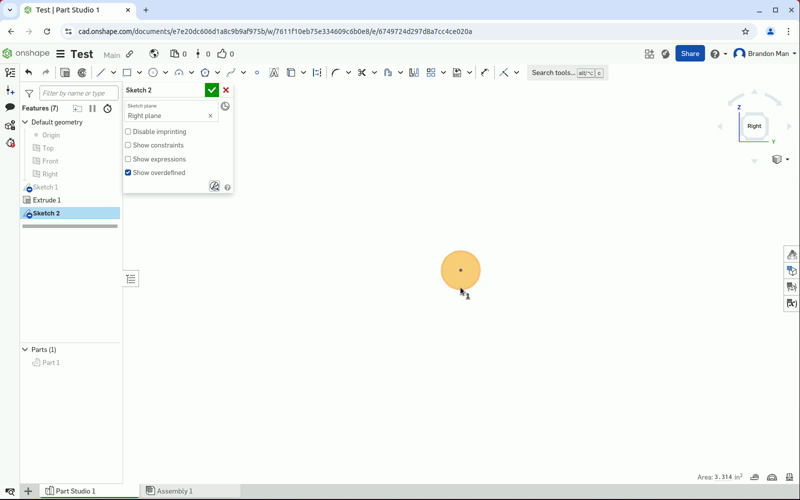
scroll(-6)
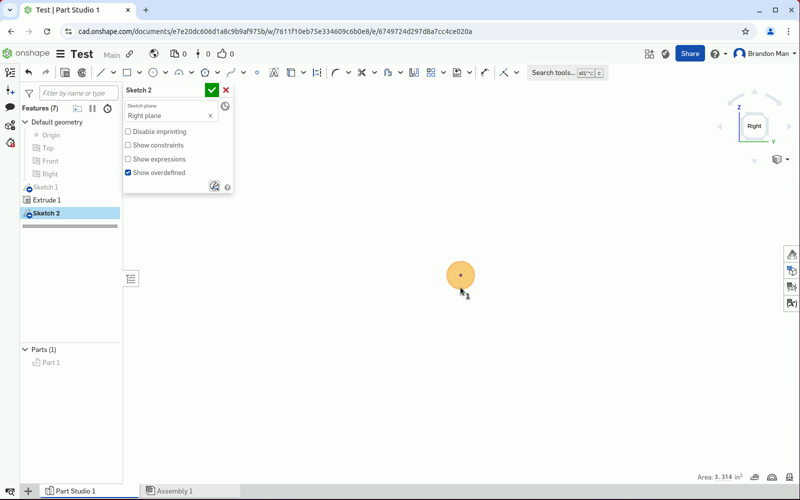
scroll(-6)
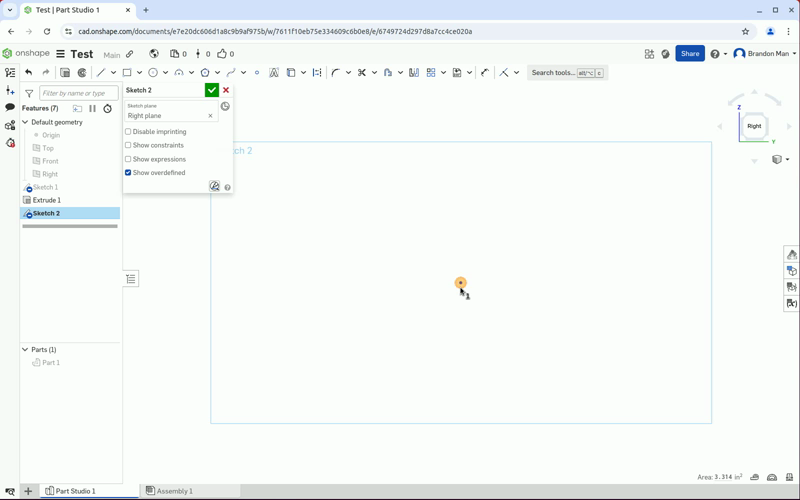
mouse_move(73, 352)
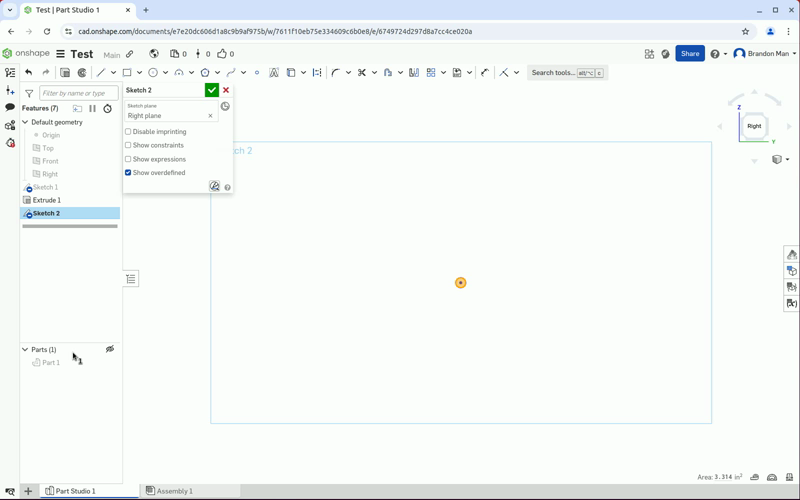
key(shift+y)
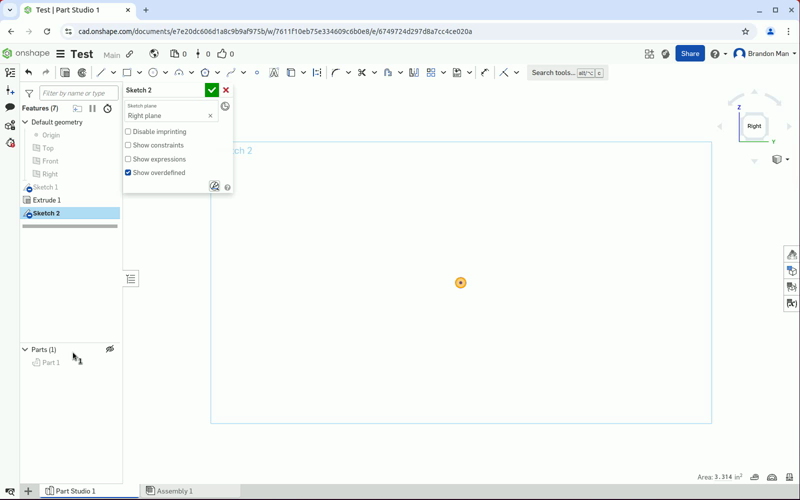
key(shift+e)
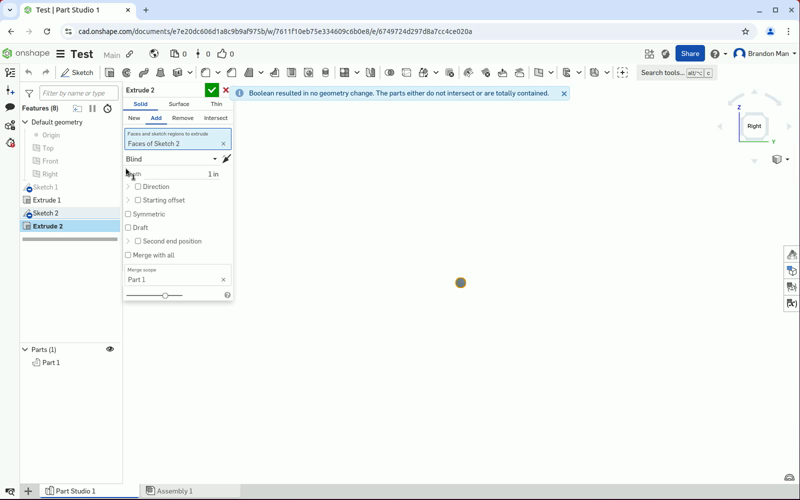
mouse_move(143, 106)
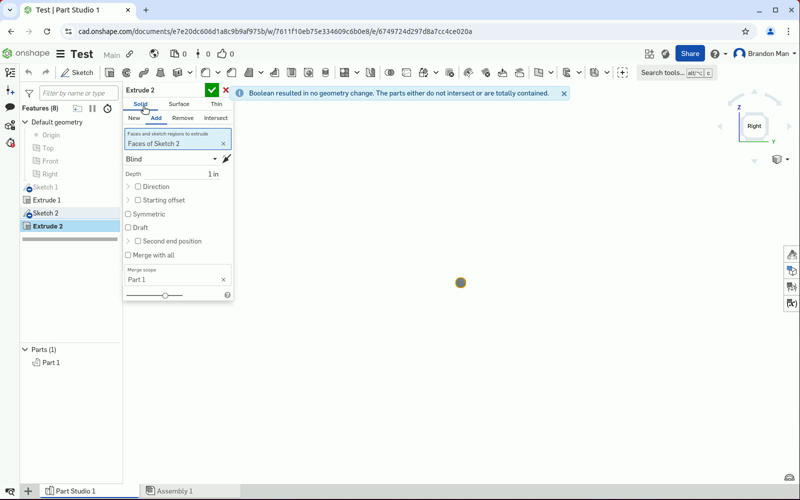
click(143, 106)
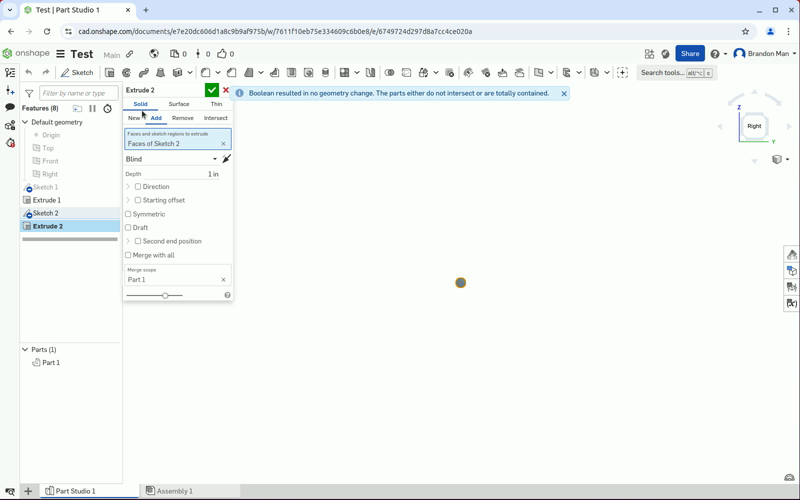
mouse_move(137, 120)
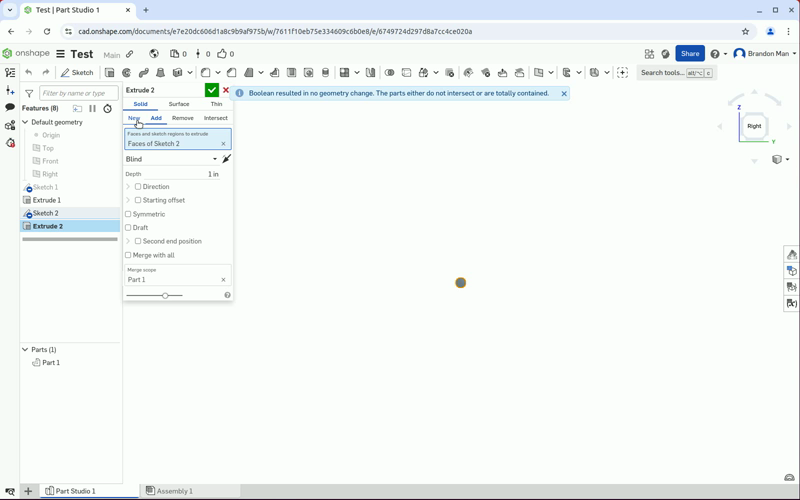
click(137, 120)
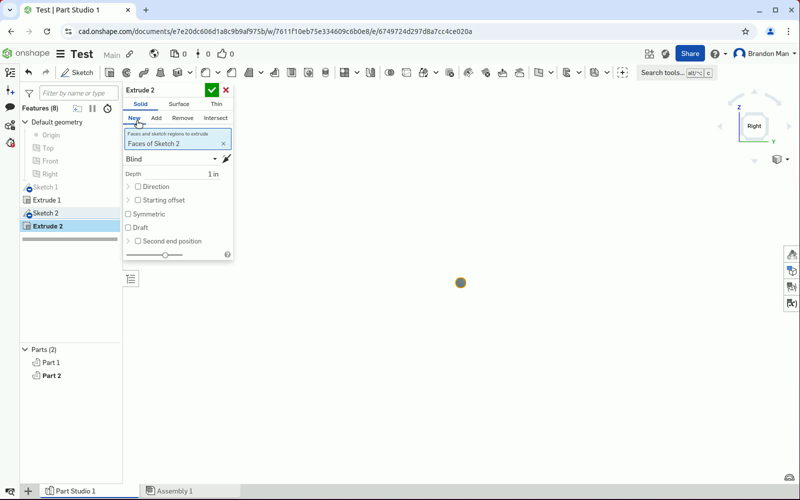
key(tab, 4)
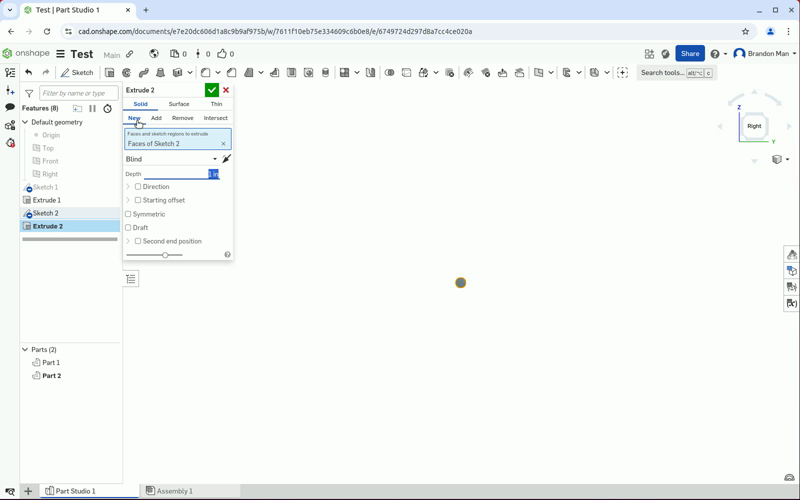
text(5.296)
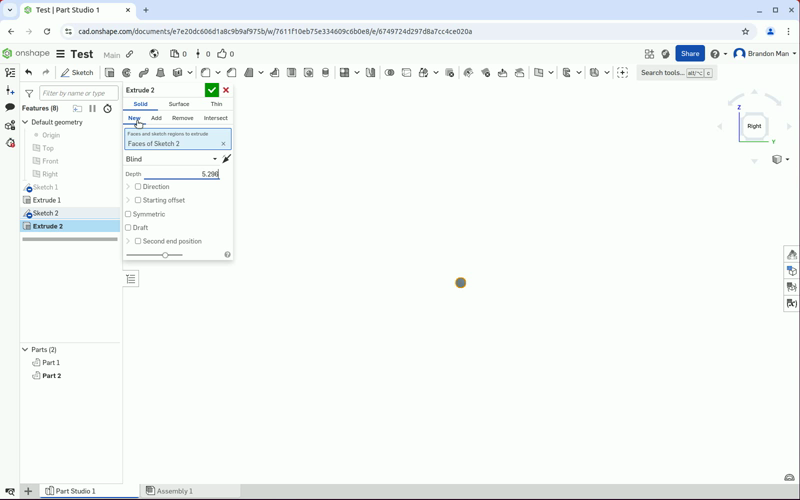
key(enter)
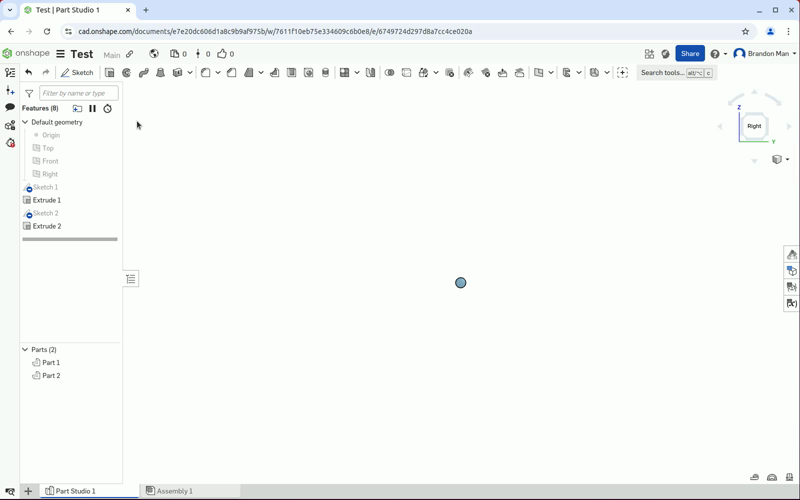
key(shift+h)
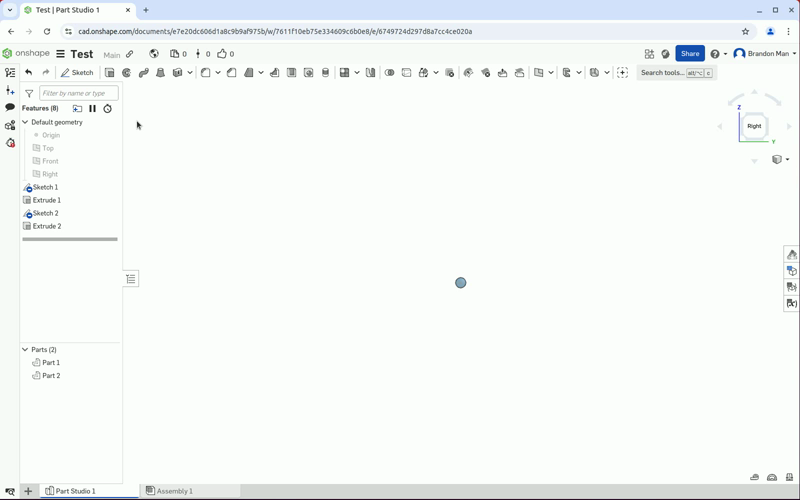
key(shift+h)
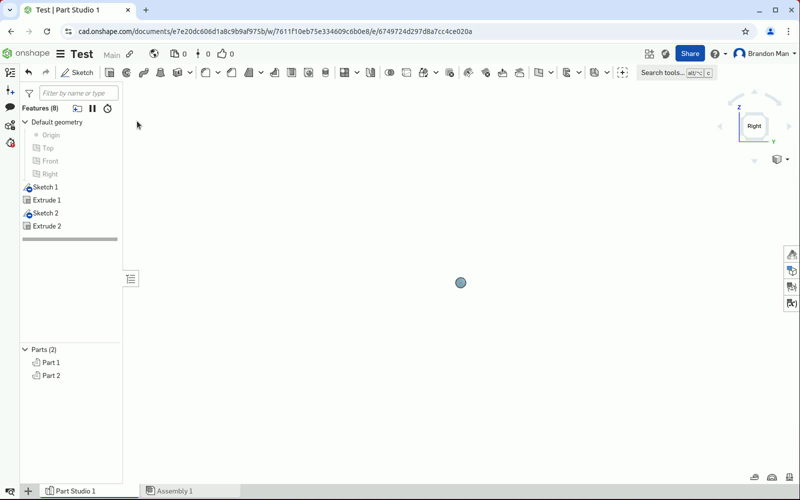
key(shift+7)
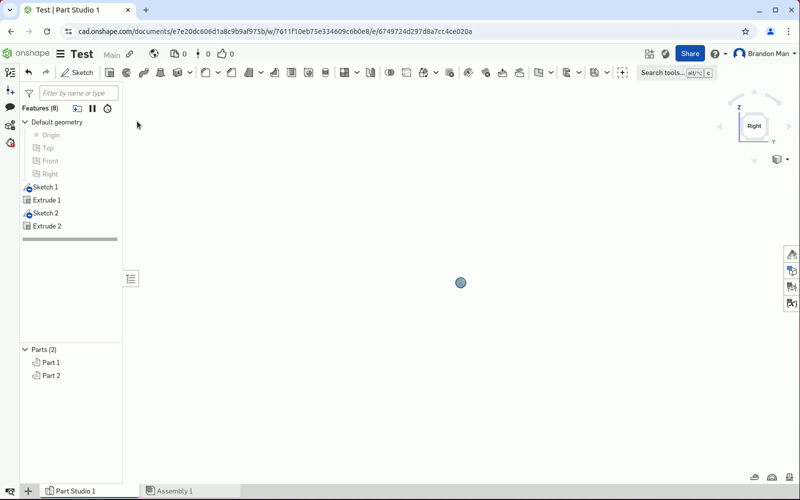
key(right, 2)
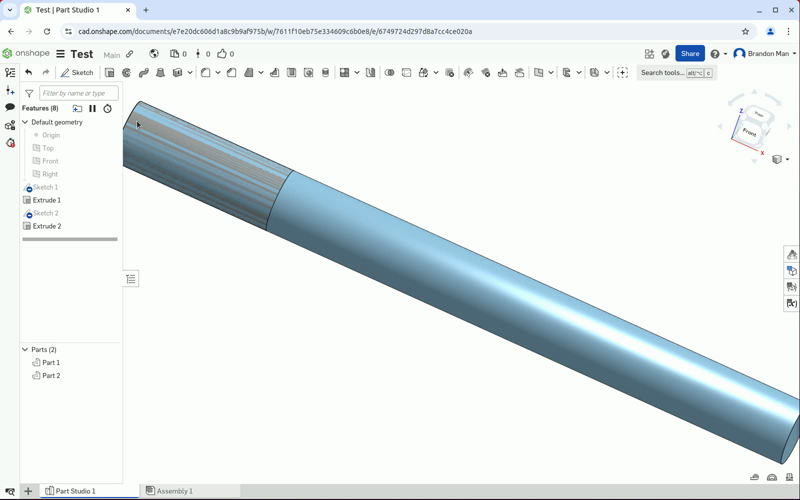
key(down, 2)
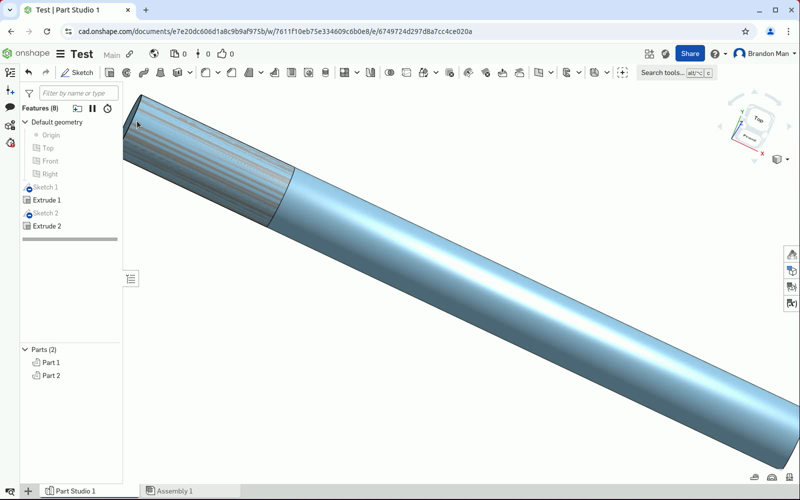
key(up, 2)
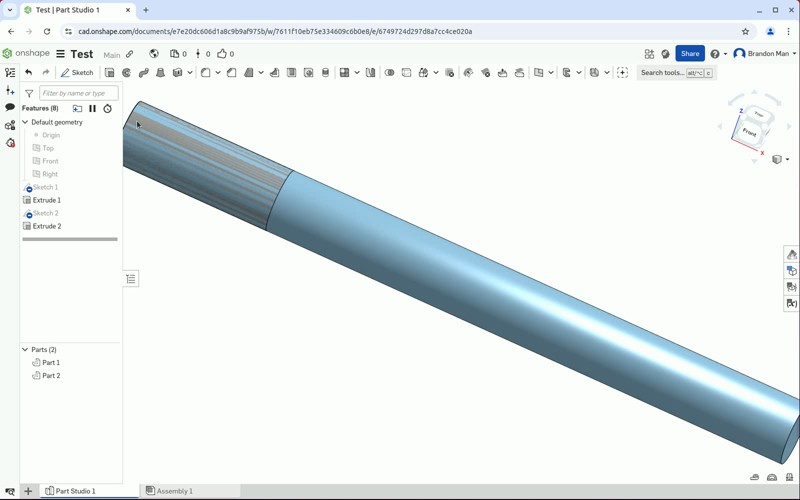
key(left, 2)
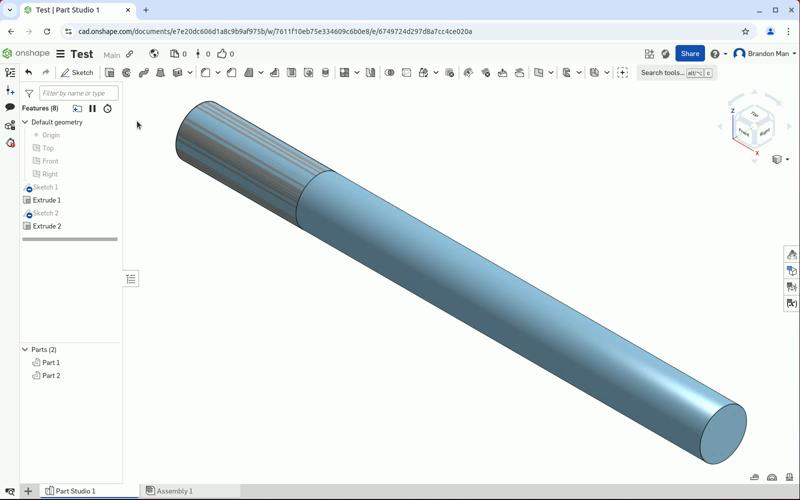
mouse_move(73, 189)
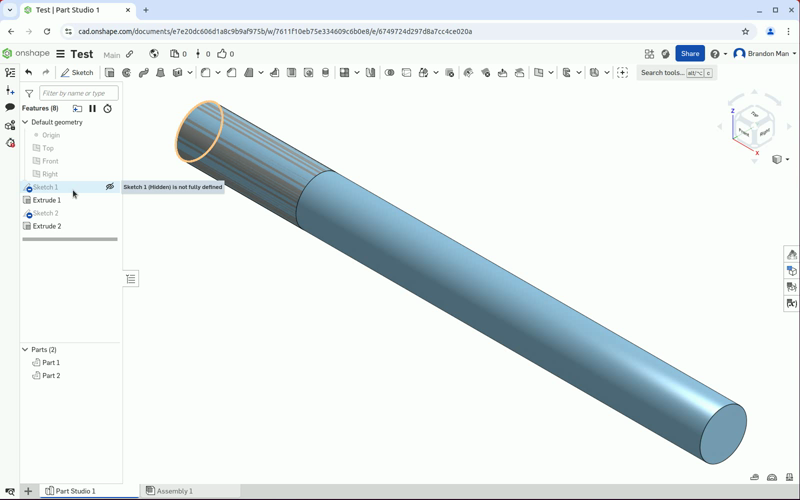
click(73, 189)